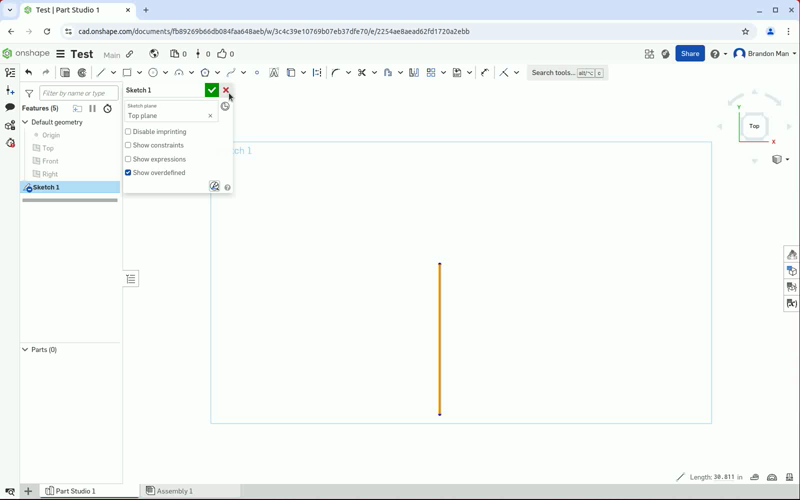
key(shift+h)
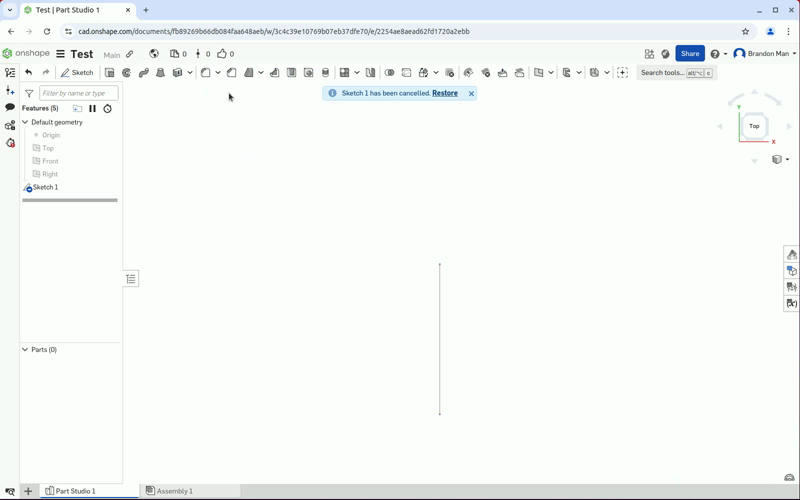
key(shift+s)
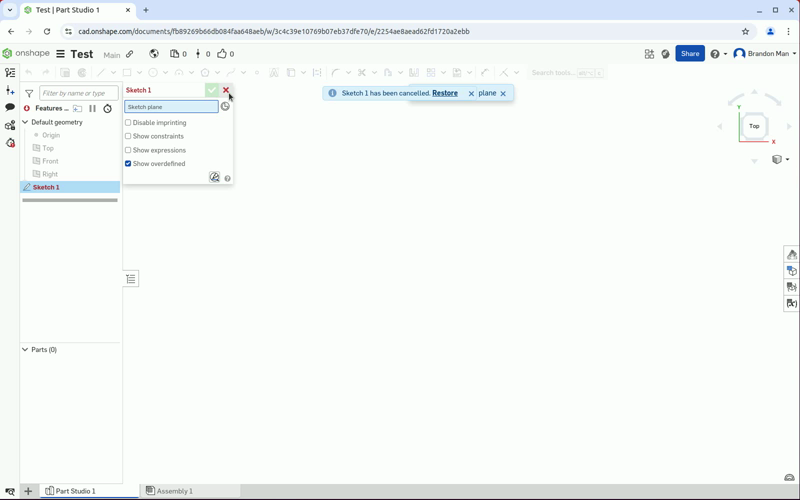
mouse_move(73, 150)
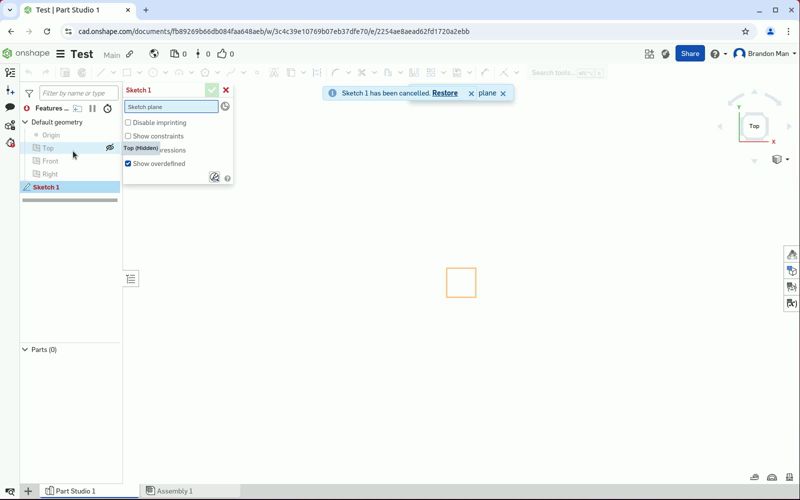
click(73, 150)
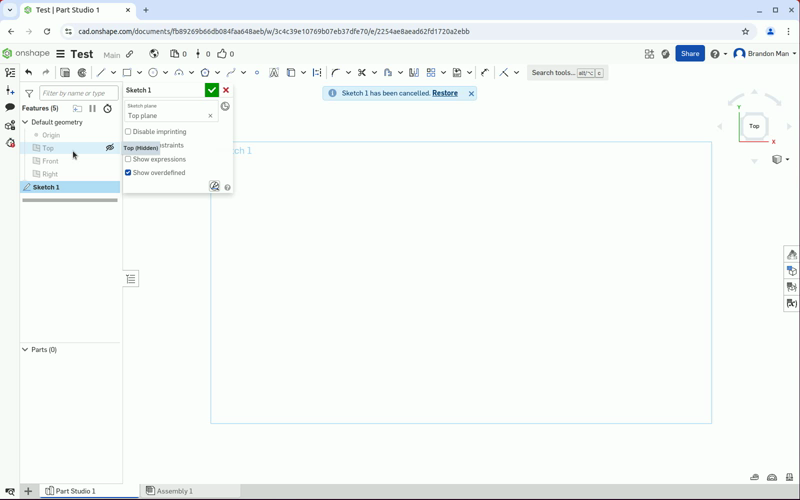
mouse_move(73, 352)
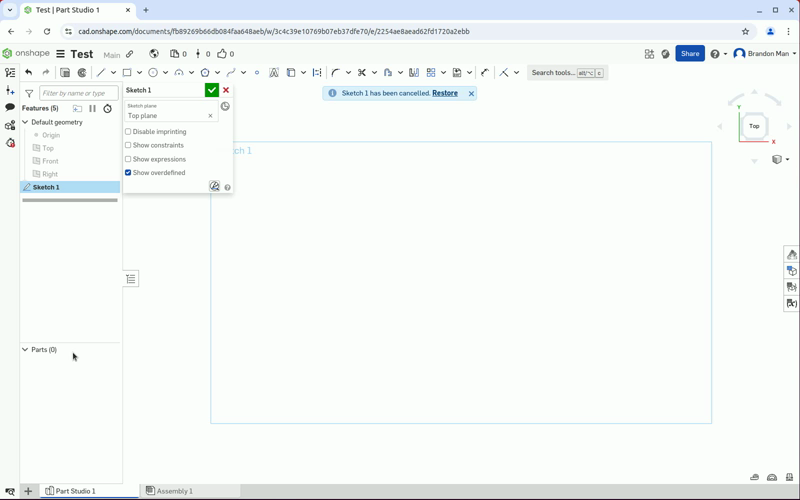
key(y)
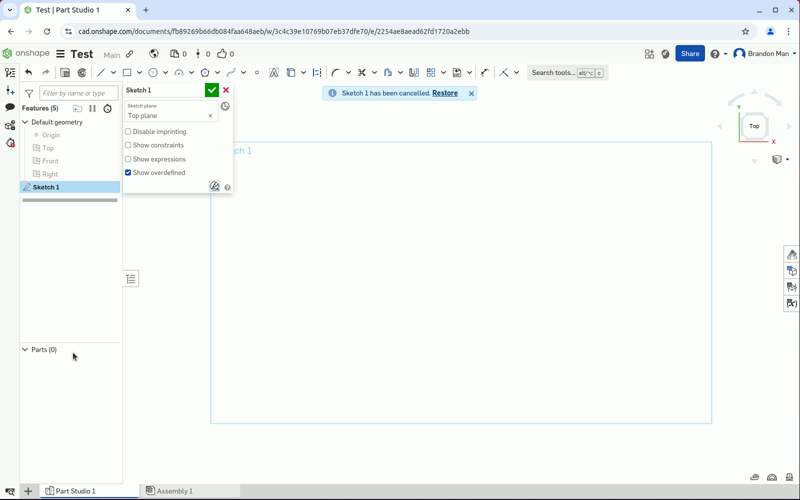
key(c)
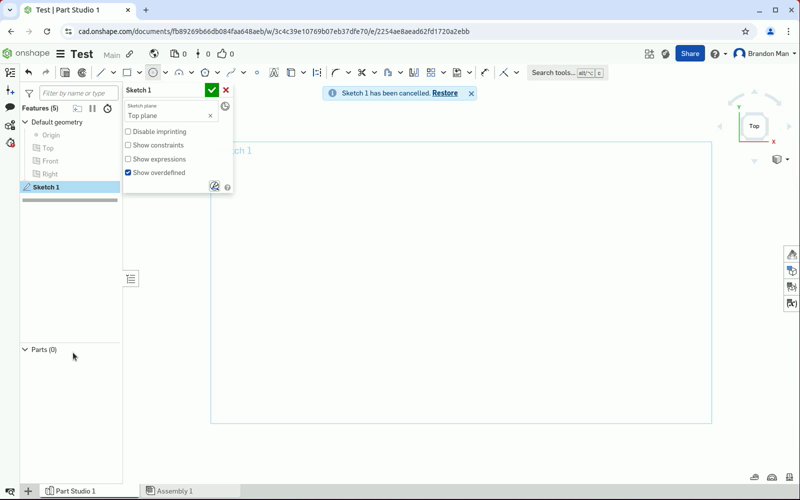
key_down(shift)
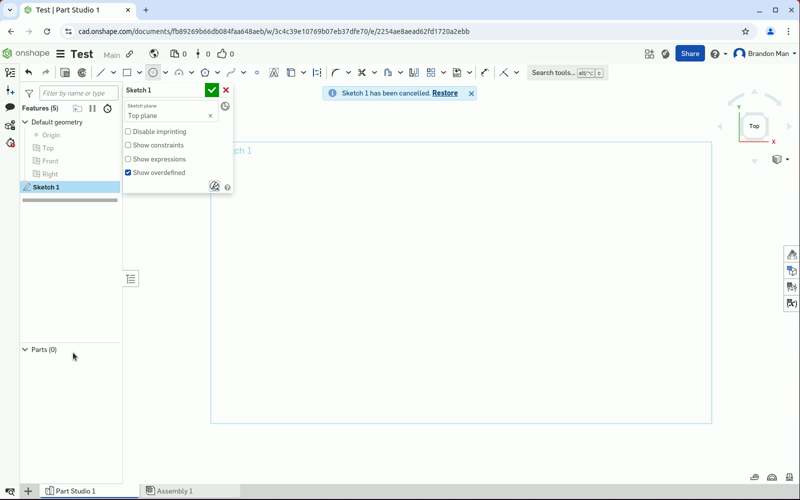
mouse_move(461, 282)
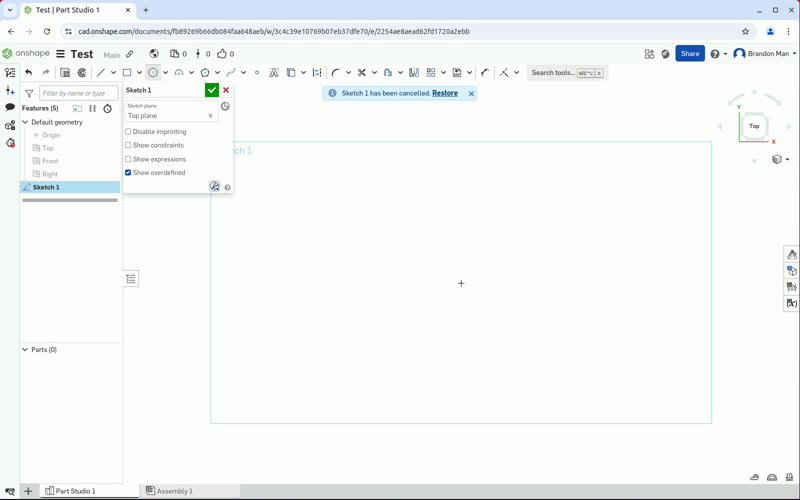
click(461, 282)
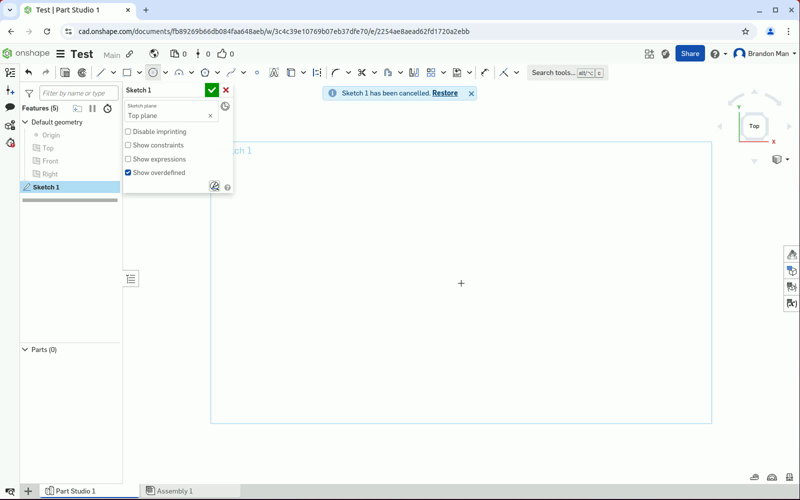
key_up(shift)
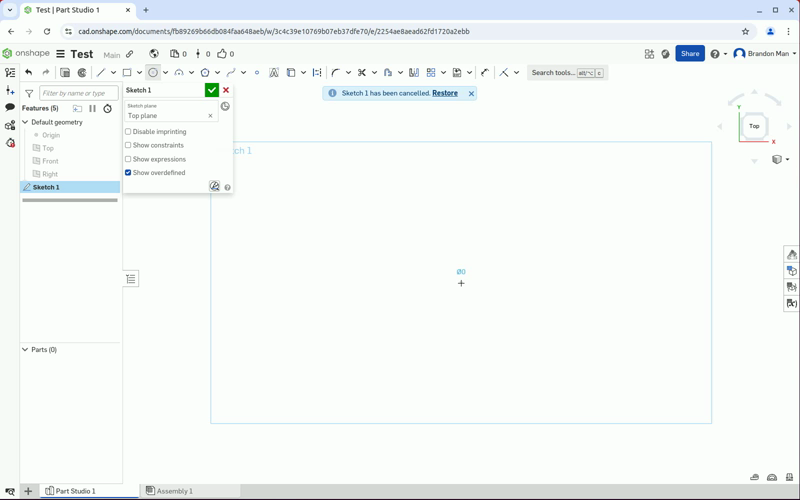
mouse_move(504, 282)
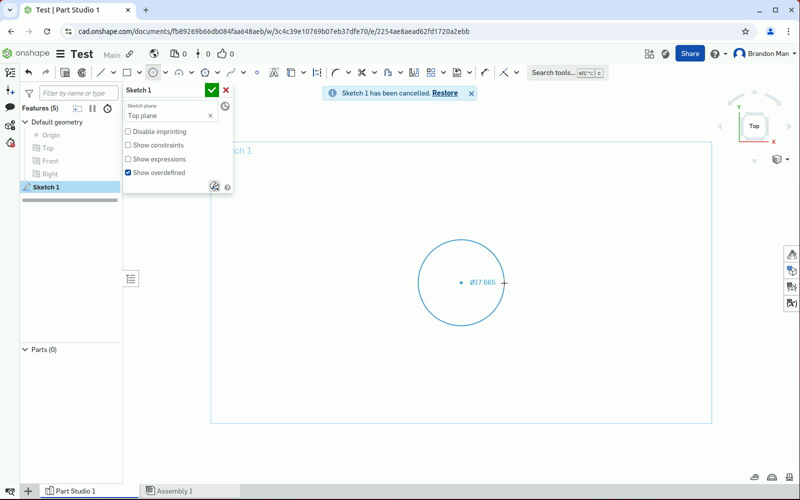
click(504, 282)
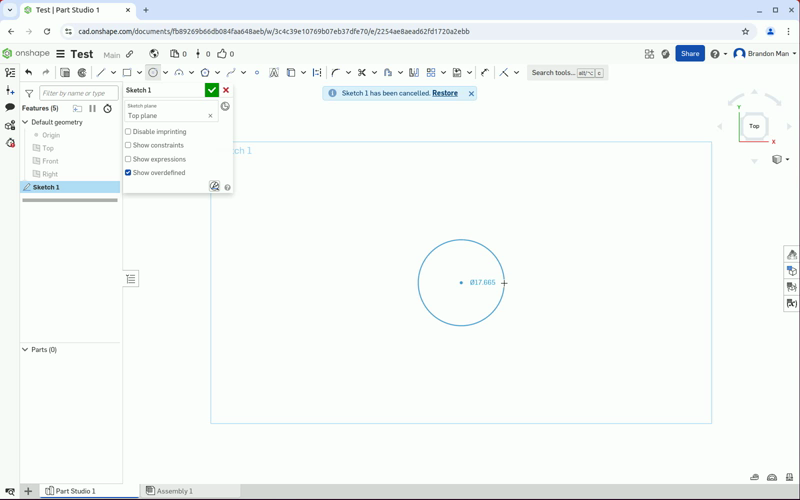
key(esc)
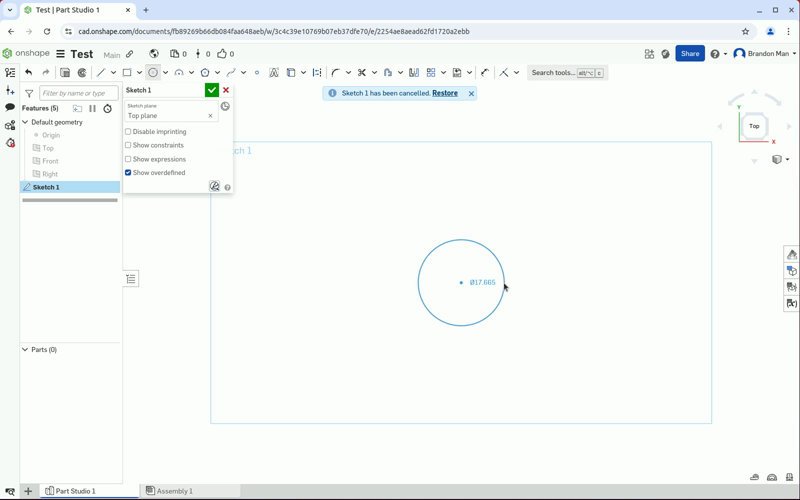
mouse_move(441, 267)
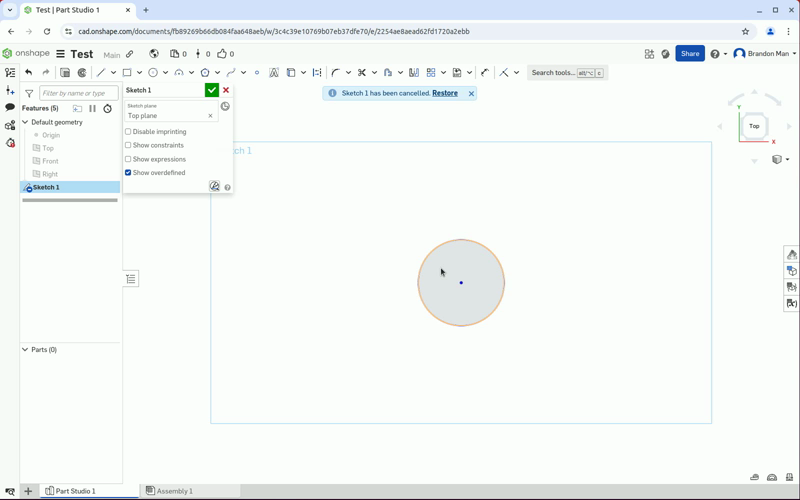
click(441, 267)
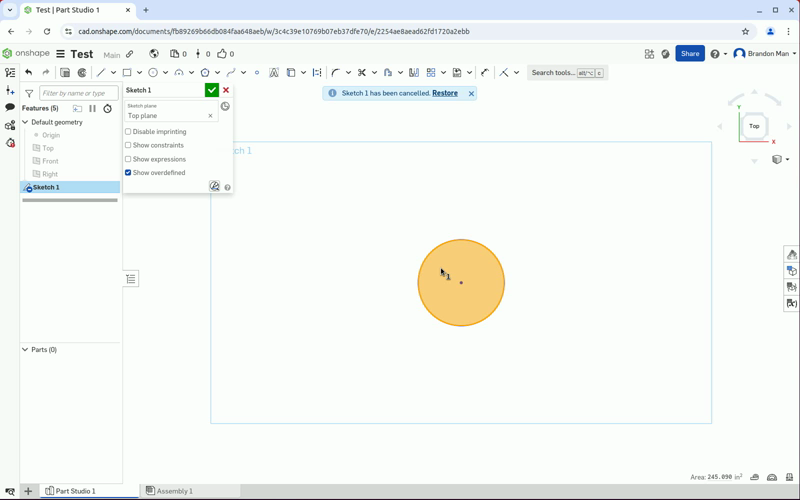
mouse_move(73, 352)
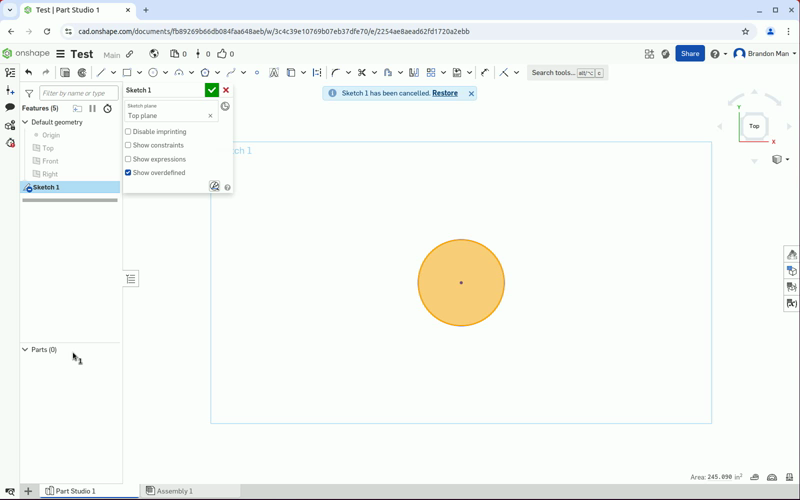
key(shift+y)
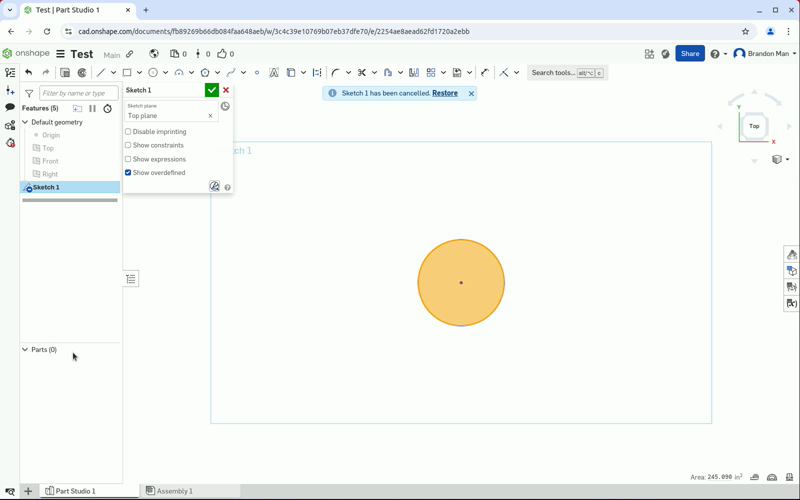
key(shift+e)
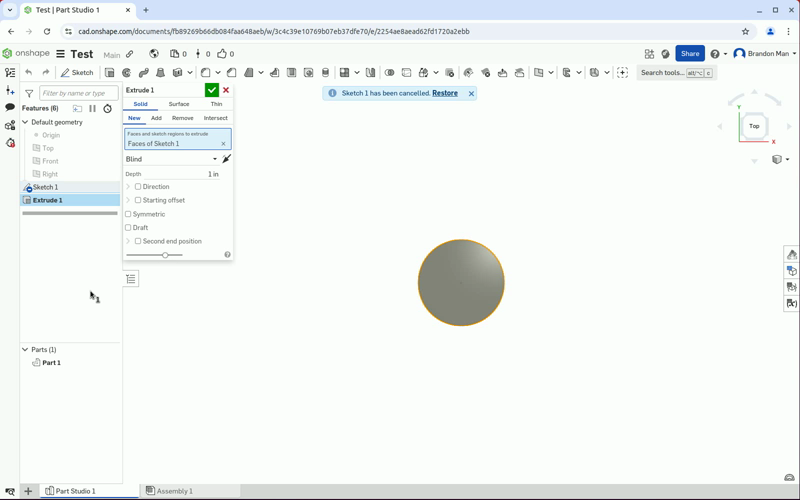
mouse_move(143, 106)
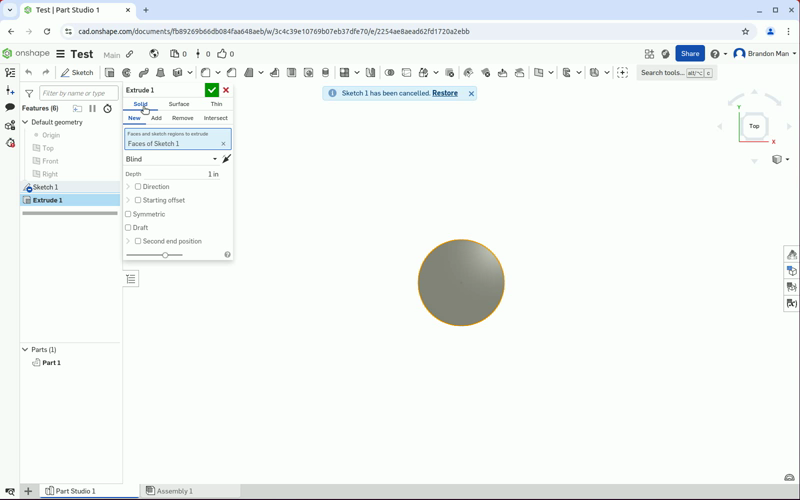
click(143, 106)
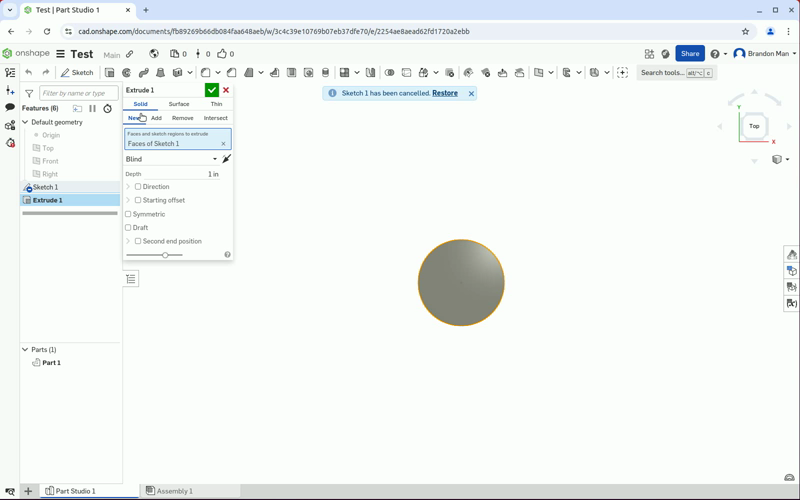
mouse_move(137, 120)
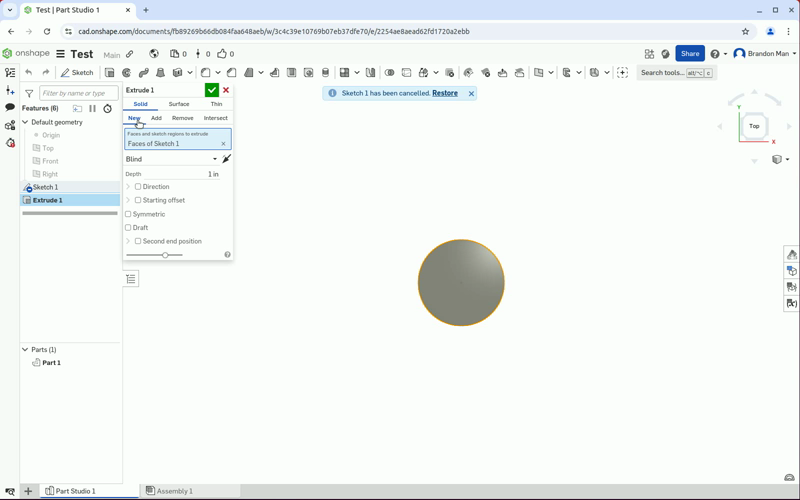
click(137, 120)
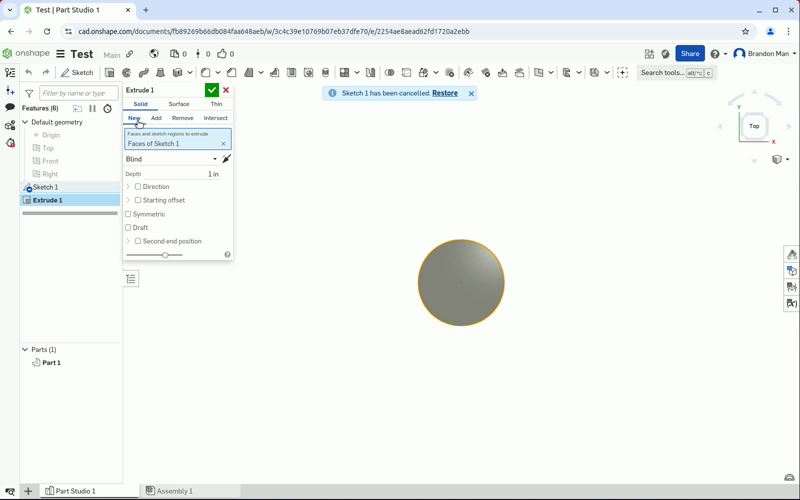
key(tab, 4)
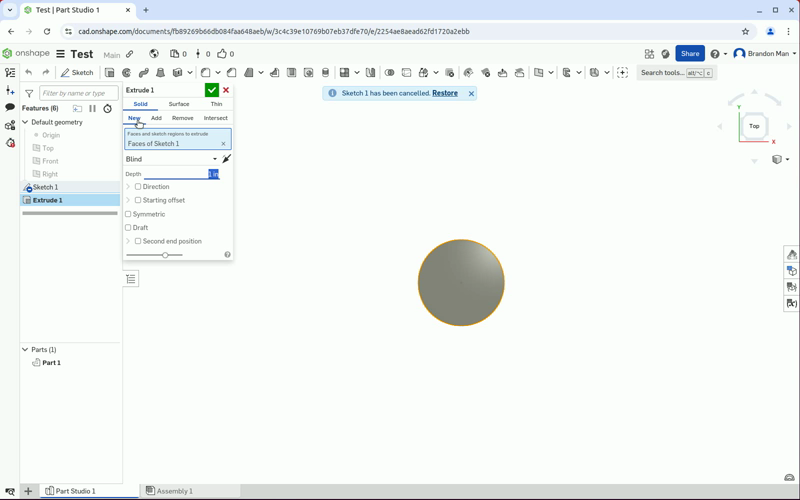
text(23.108)
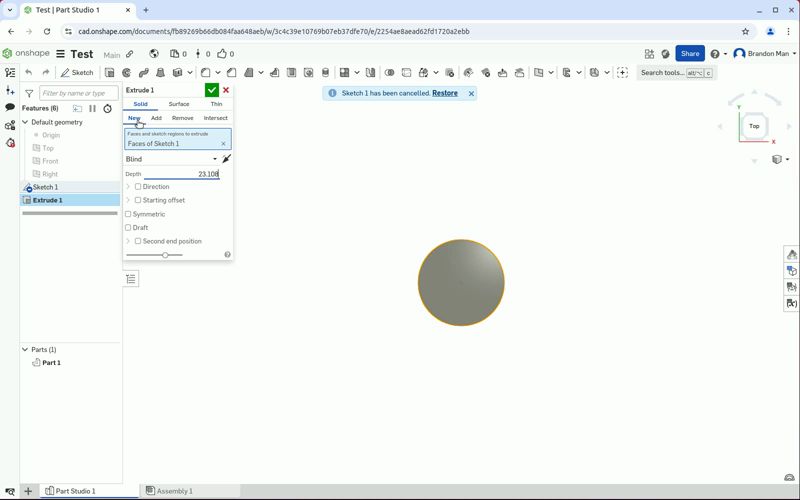
key(enter)
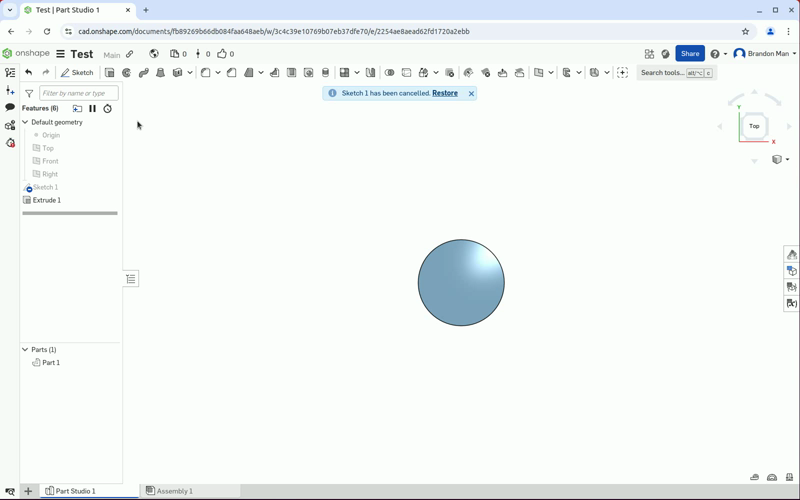
key(shift+h)
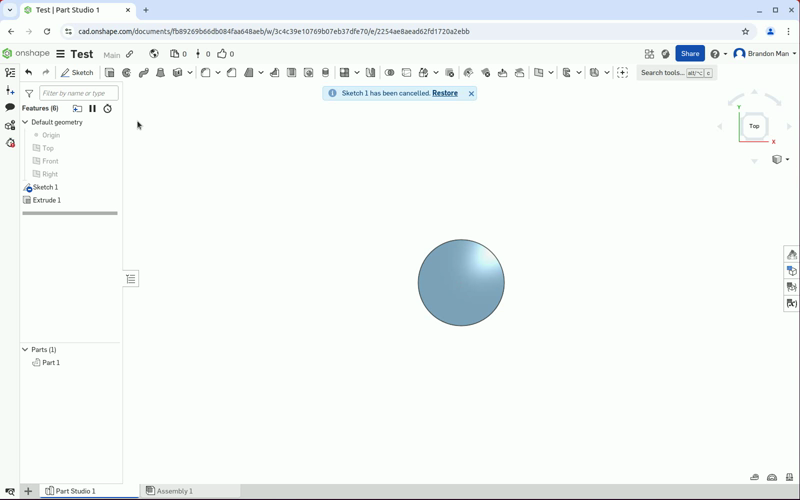
key(shift+h)
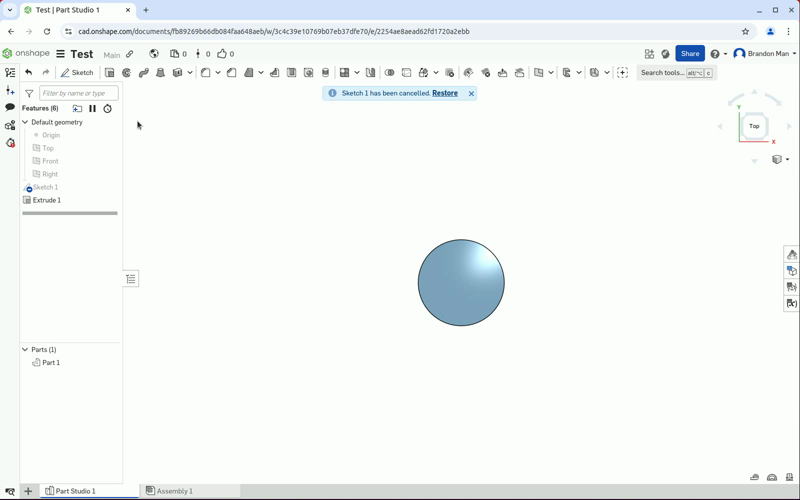
mouse_move(73, 189)
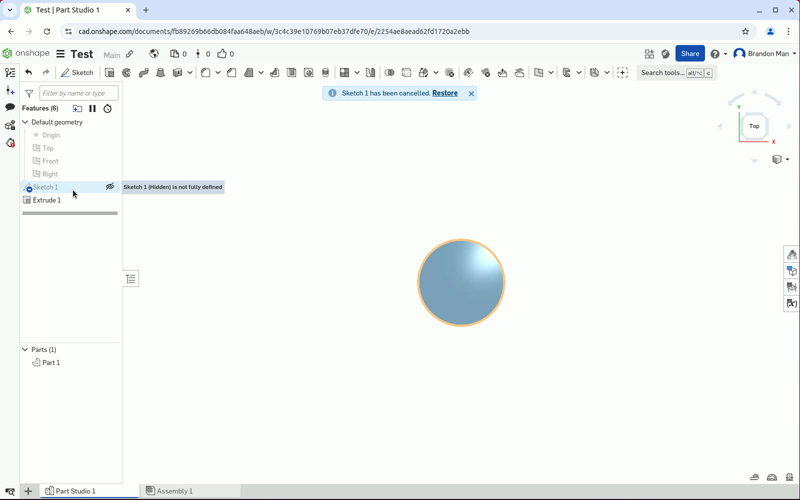
click(73, 189)
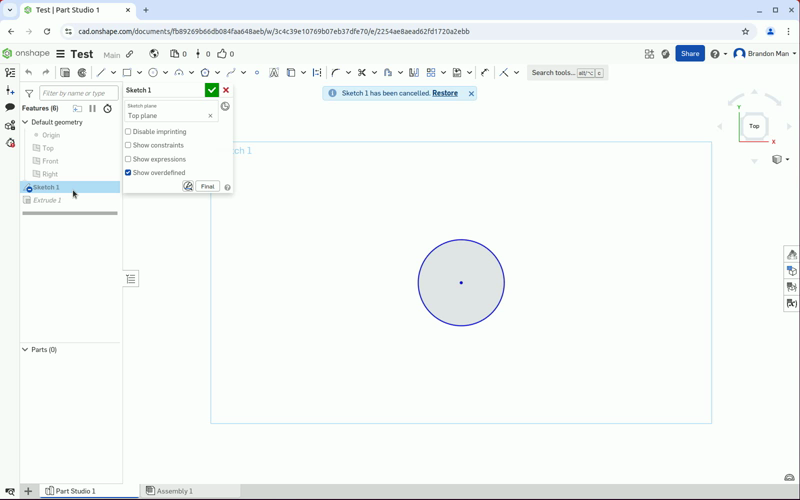
mouse_move(229, 92)
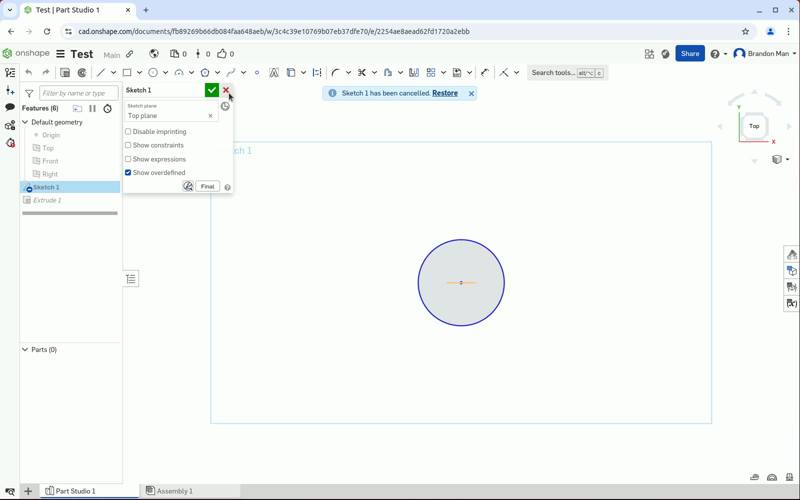
click(229, 92)
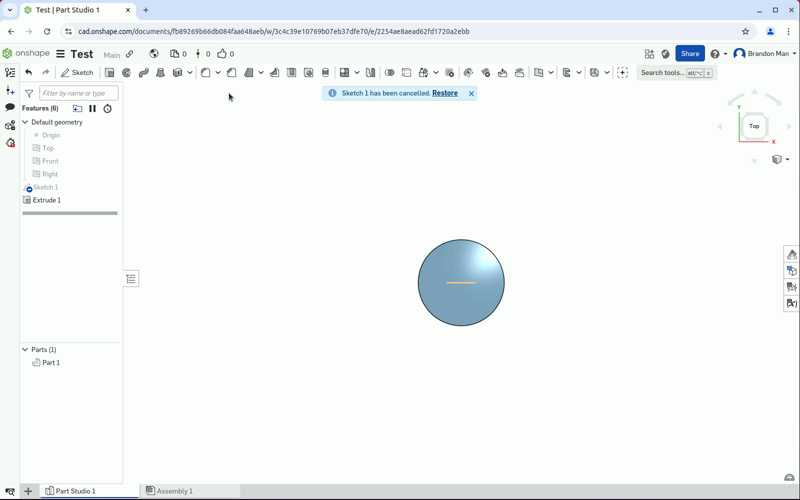
mouse_move(73, 352)
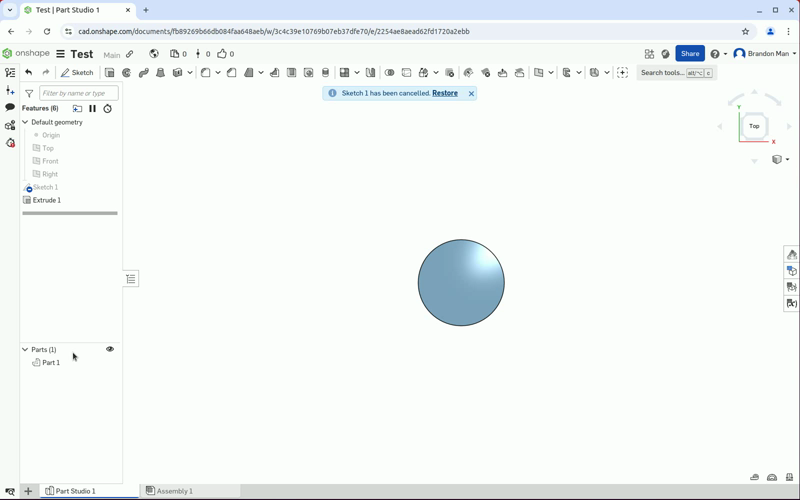
key(y)
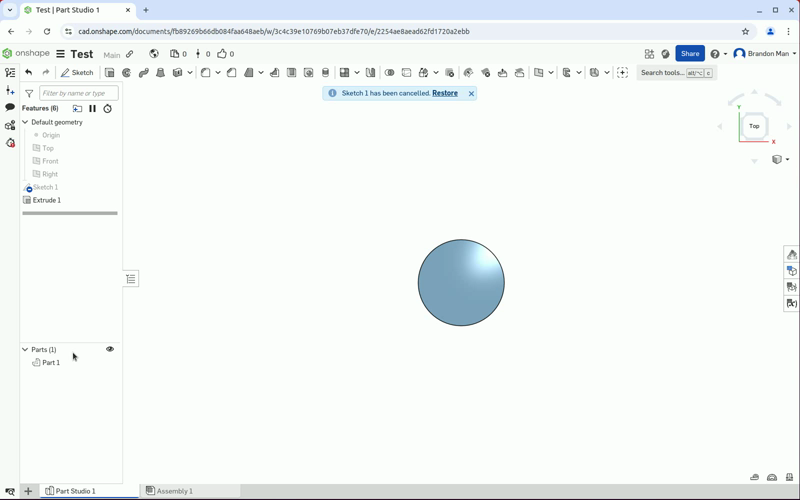
key(shift+p)
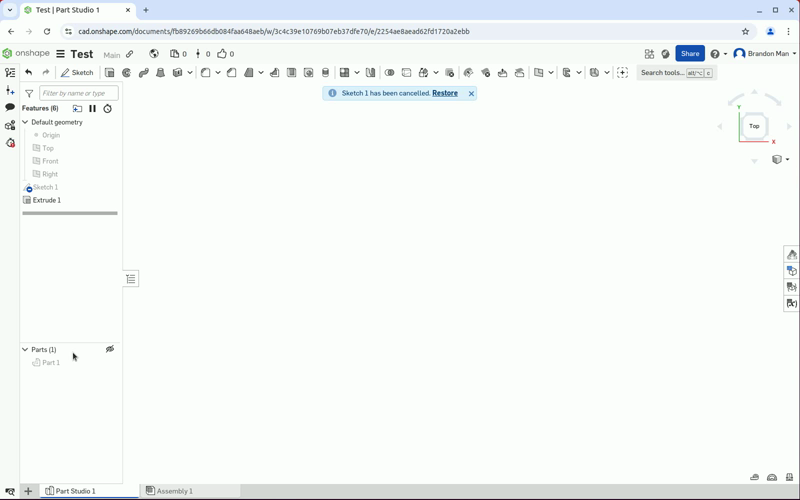
key(space)
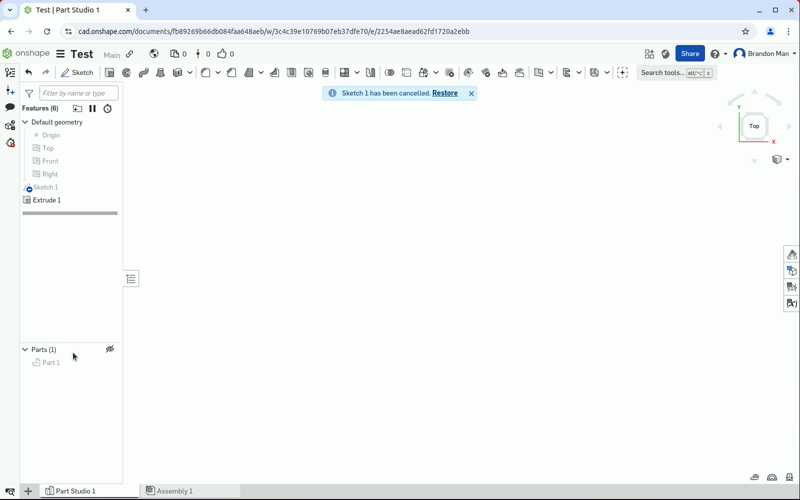
key_down(shift)
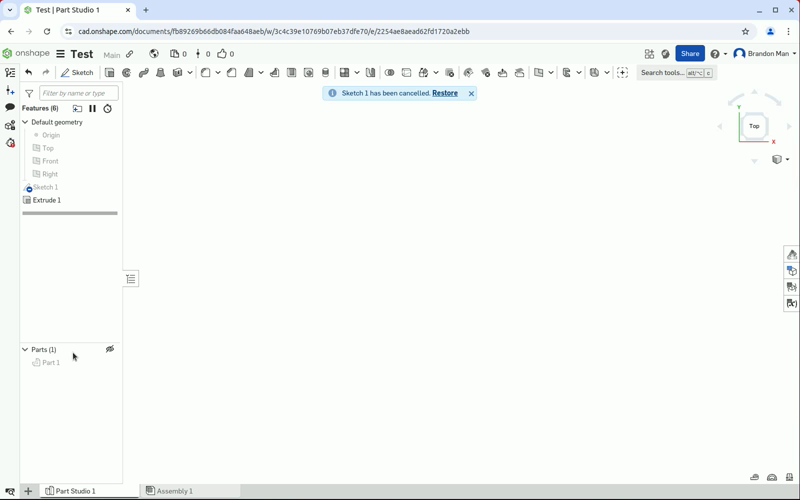
key(up)
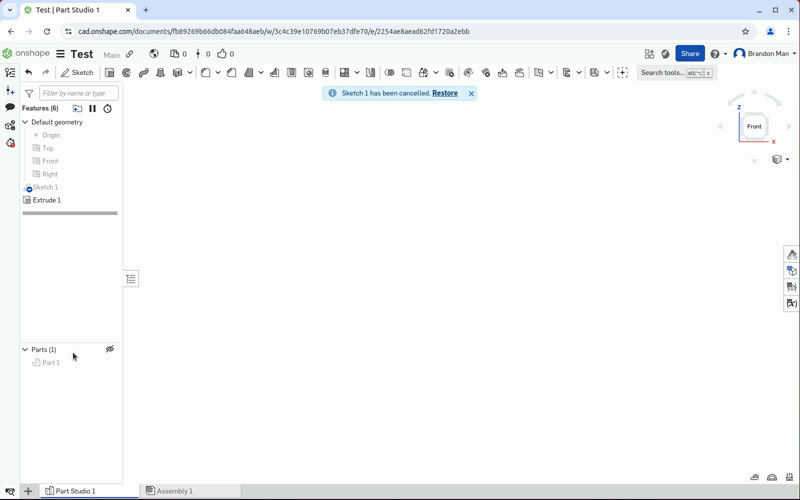
key_up(shift)
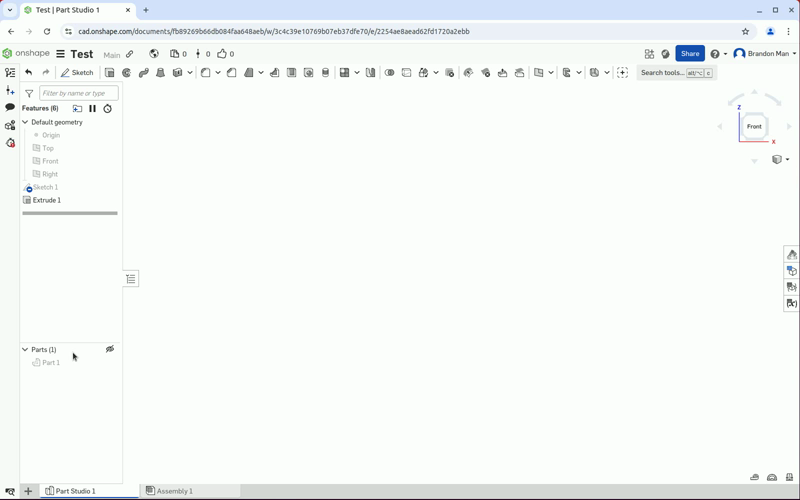
mouse_move(73, 352)
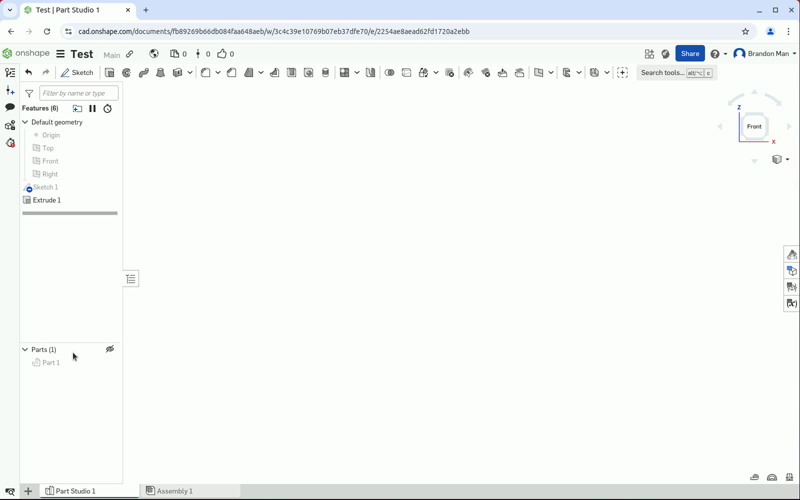
key(shift+y)
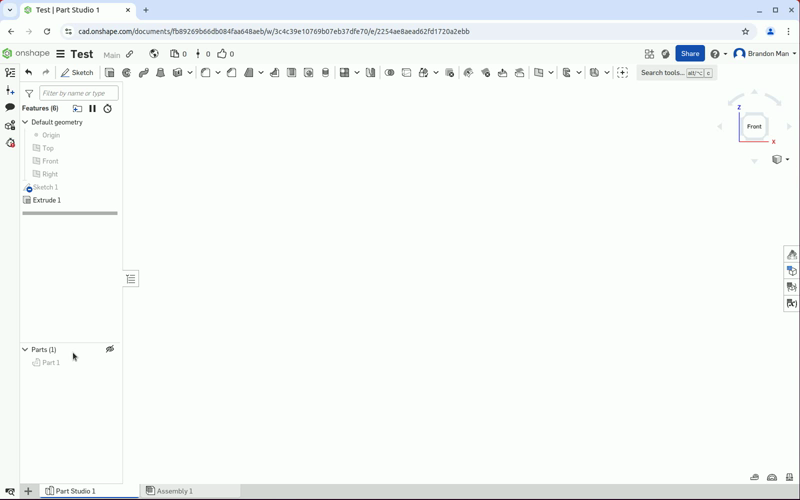
key(shift+s)
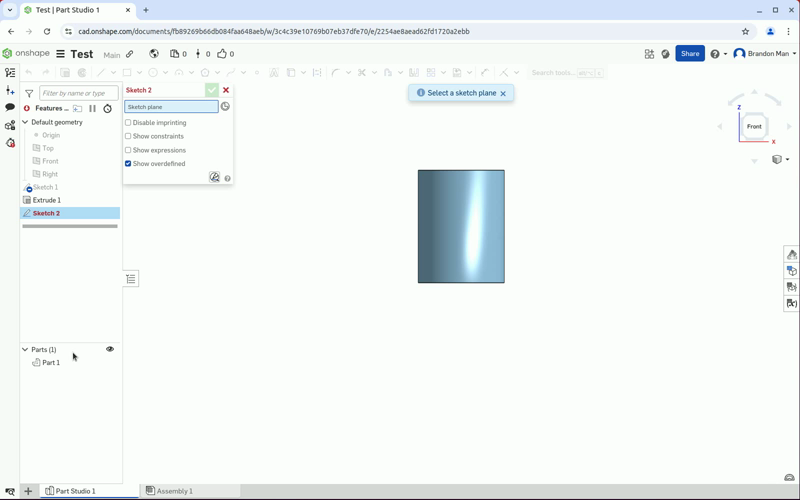
mouse_move(73, 163)
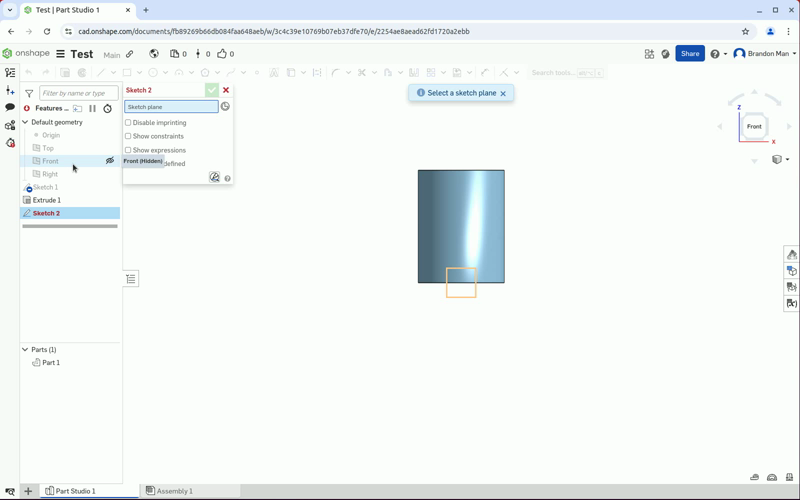
click(73, 163)
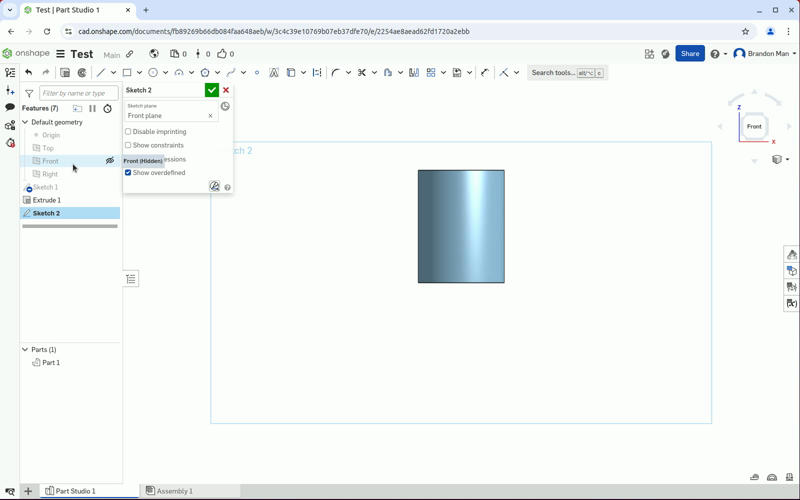
mouse_move(73, 352)
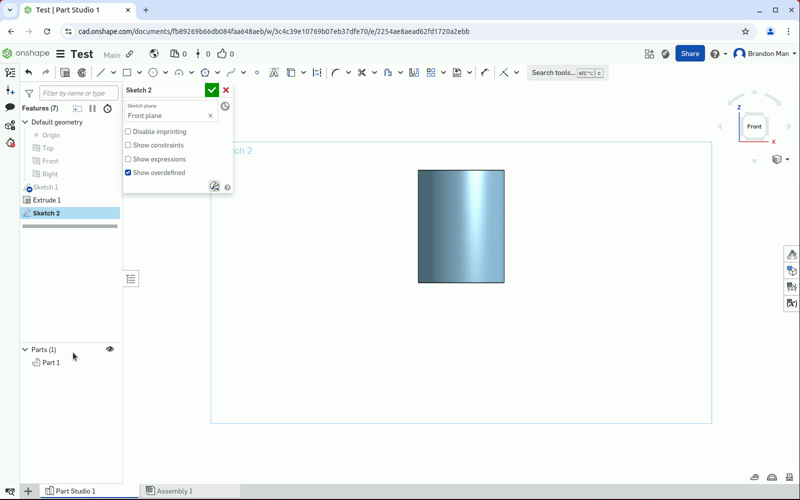
key(y)
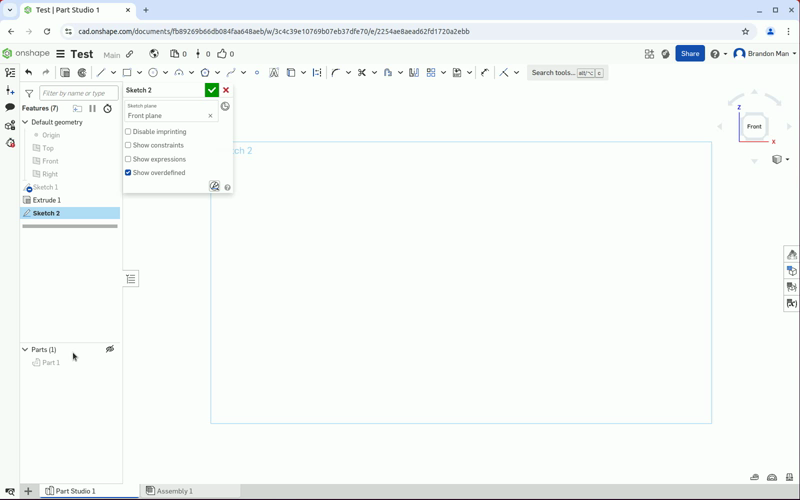
key(c)
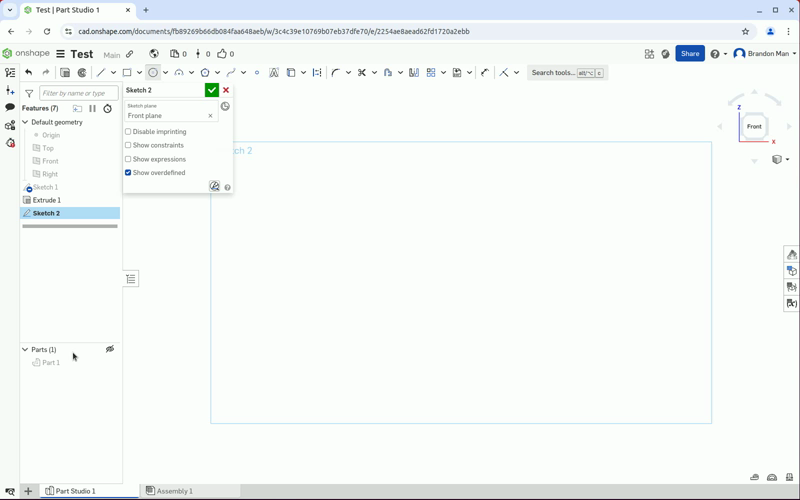
key_down(shift)
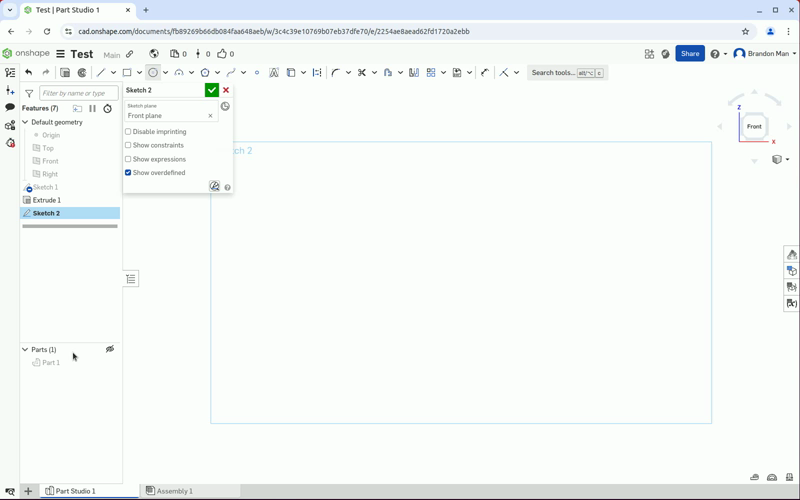
mouse_move(461, 212)
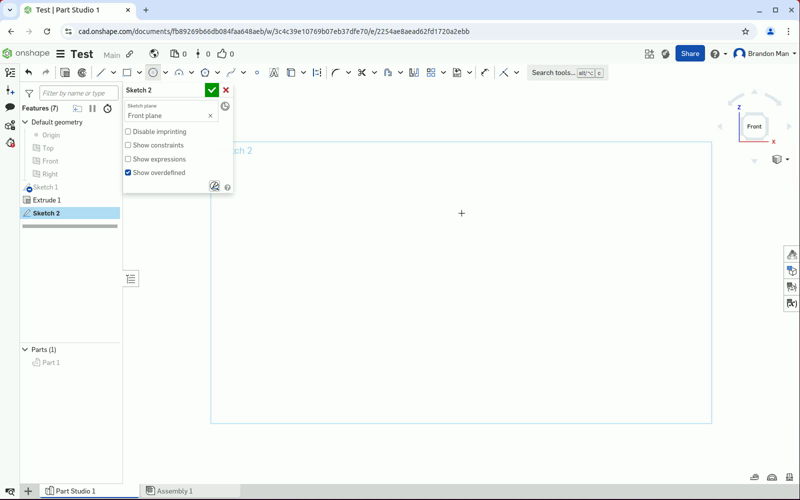
click(461, 212)
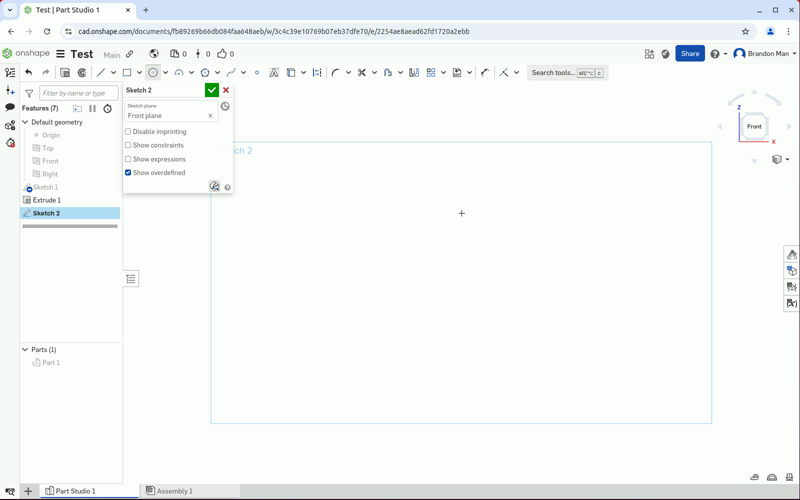
key_up(shift)
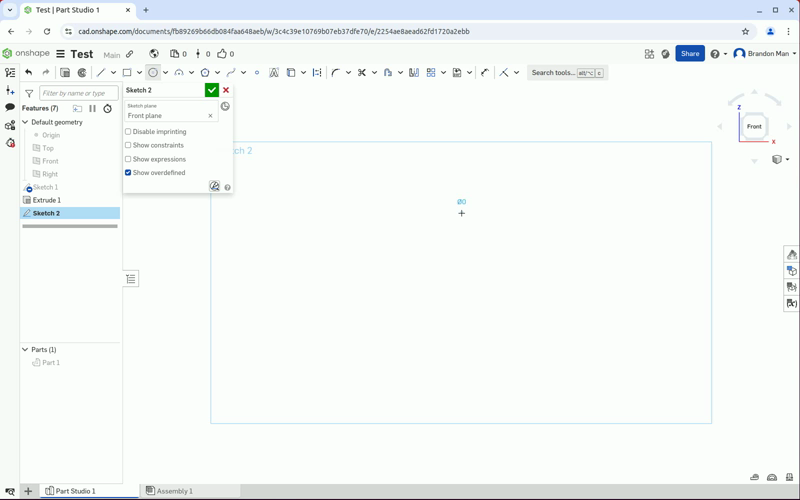
mouse_move(479, 212)
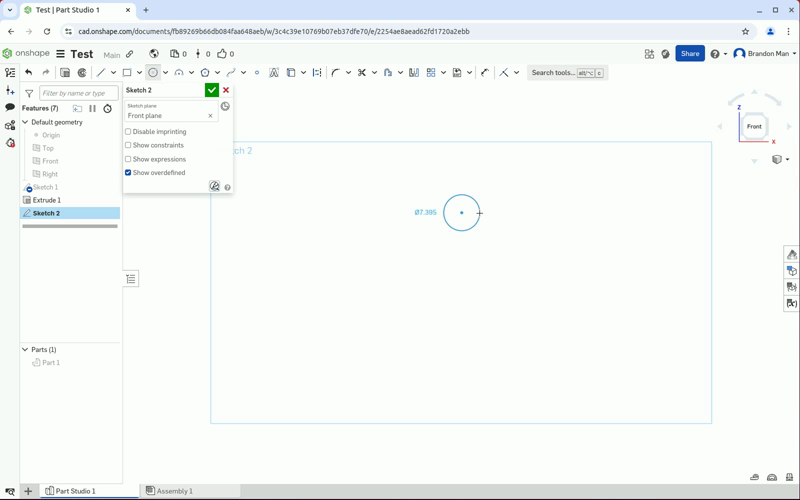
click(479, 212)
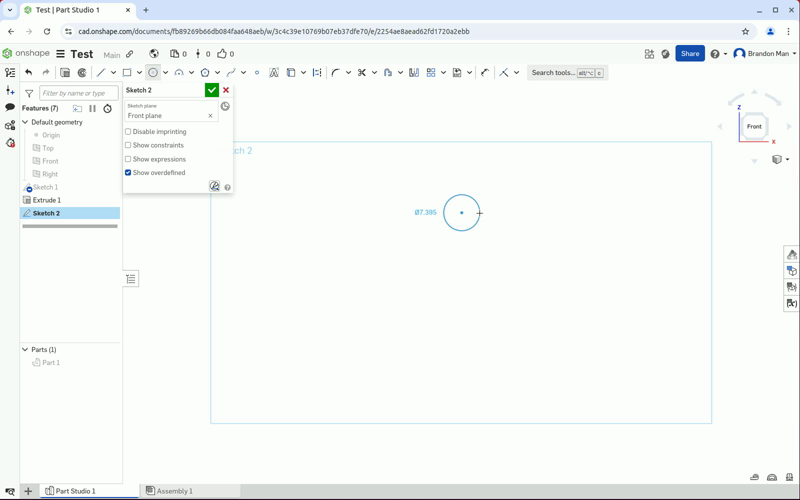
key(esc)
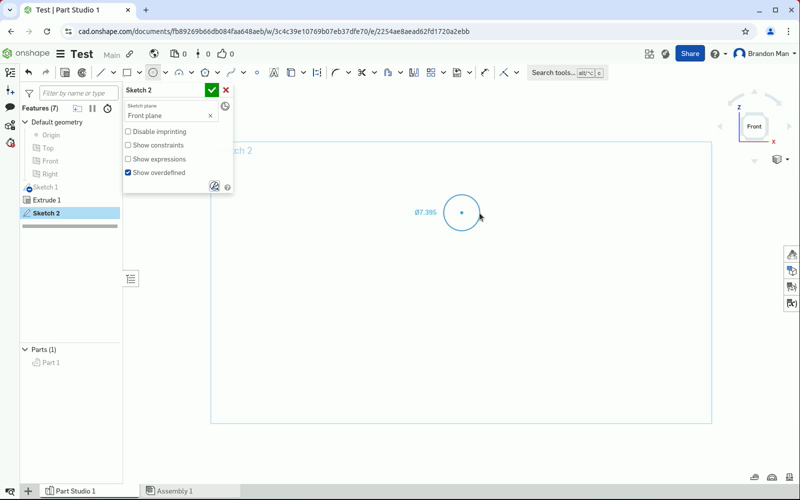
mouse_move(464, 209)
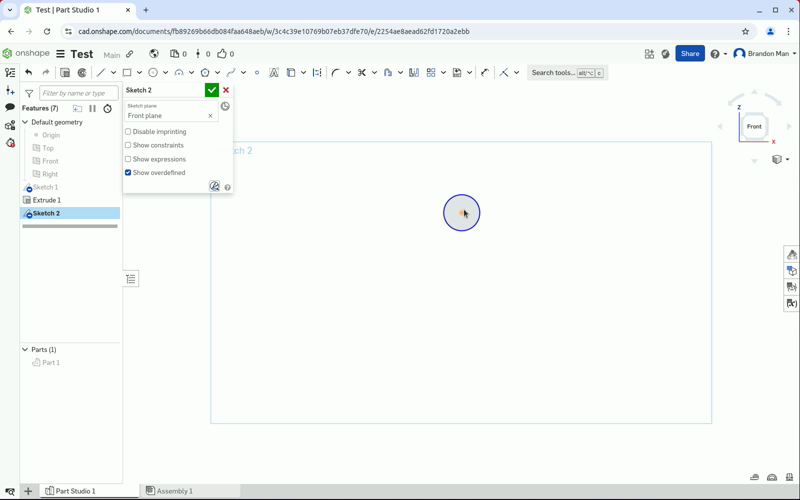
scroll(6)
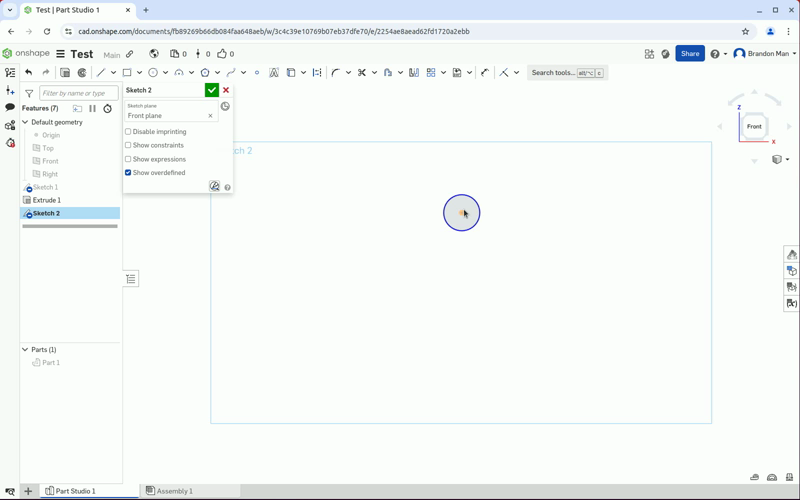
scroll(6)
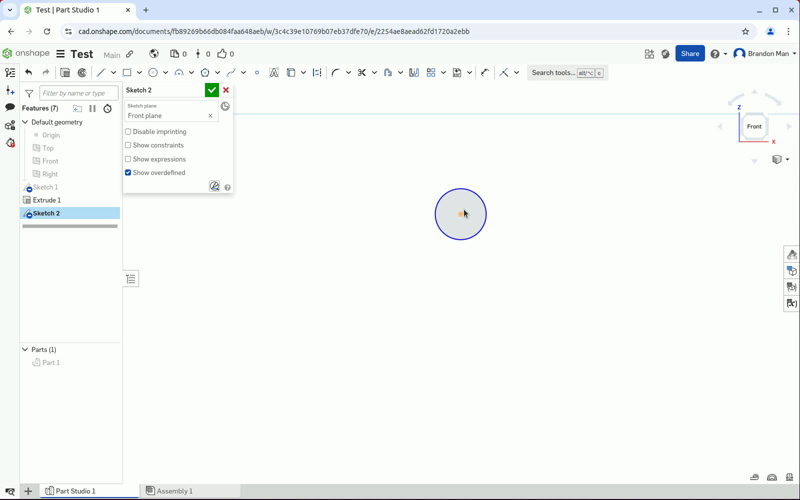
scroll(6)
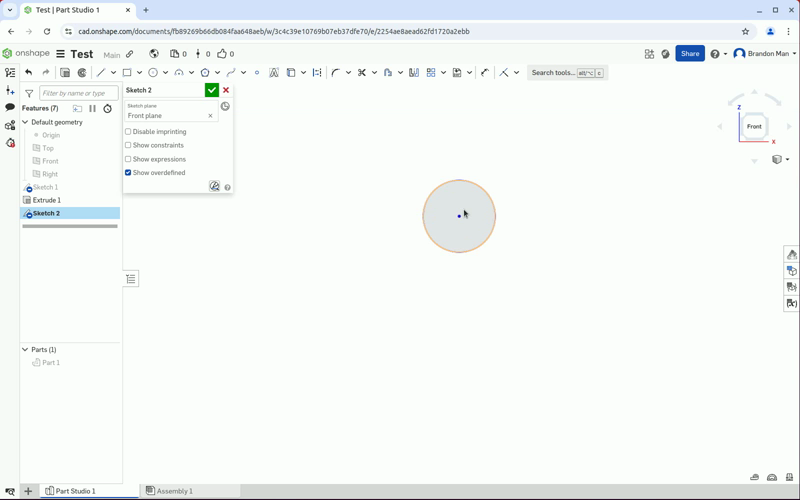
scroll(6)
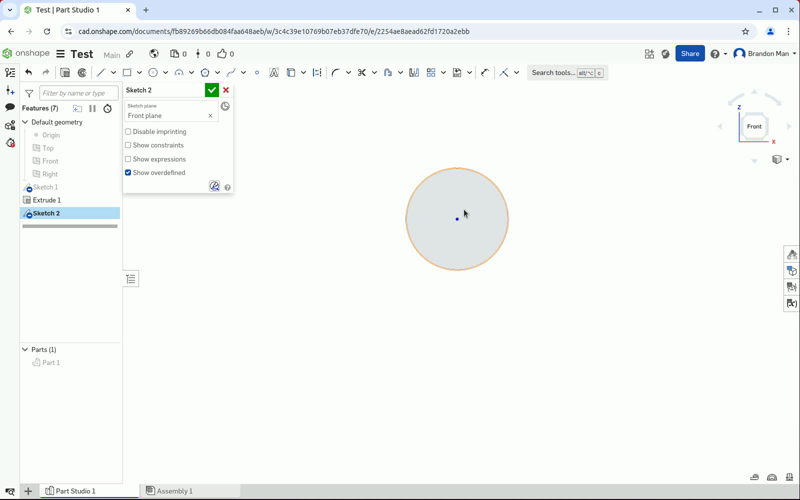
scroll(6)
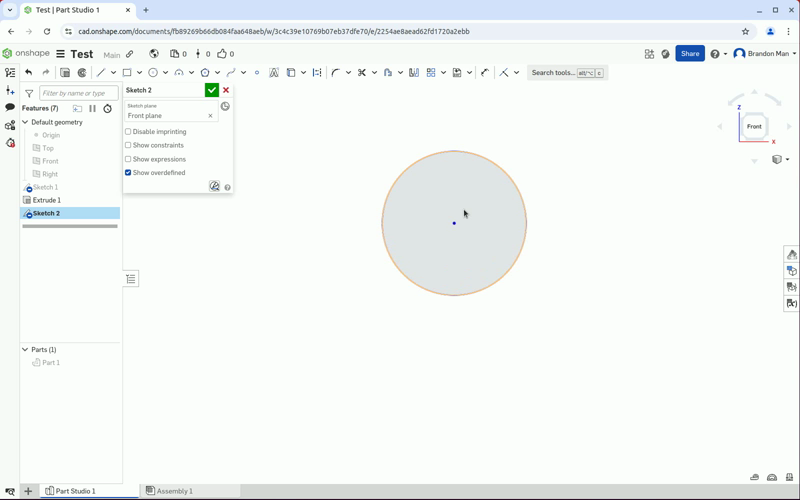
scroll(6)
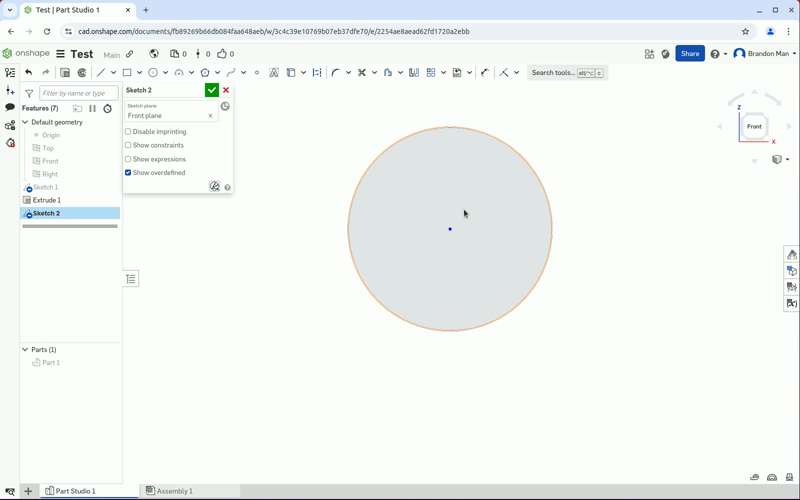
scroll(6)
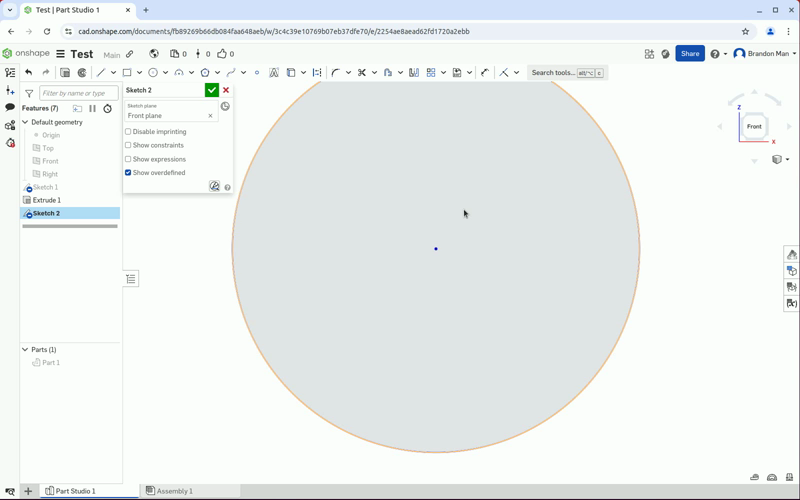
click(464, 209)
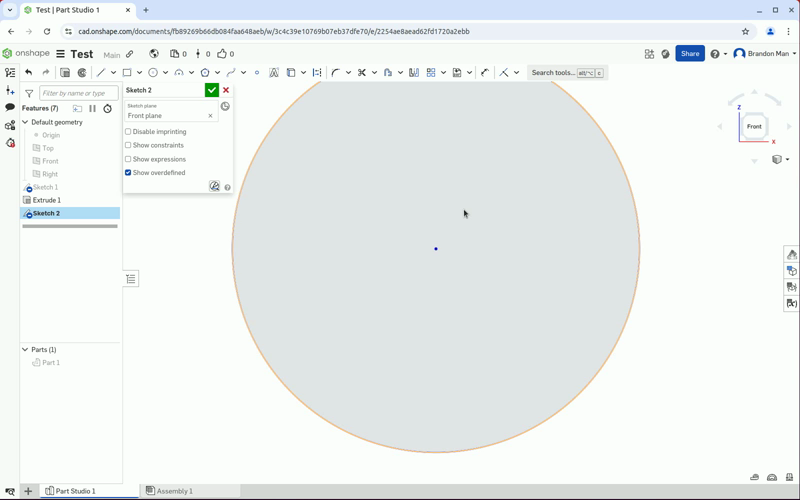
scroll(-6)
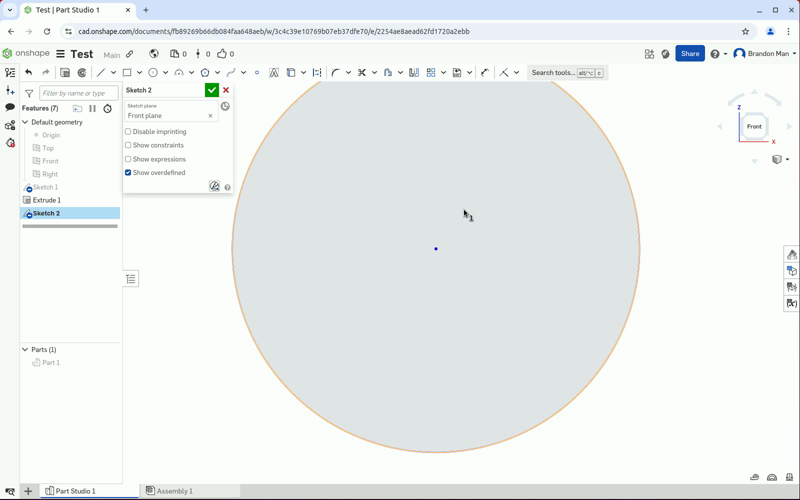
scroll(-6)
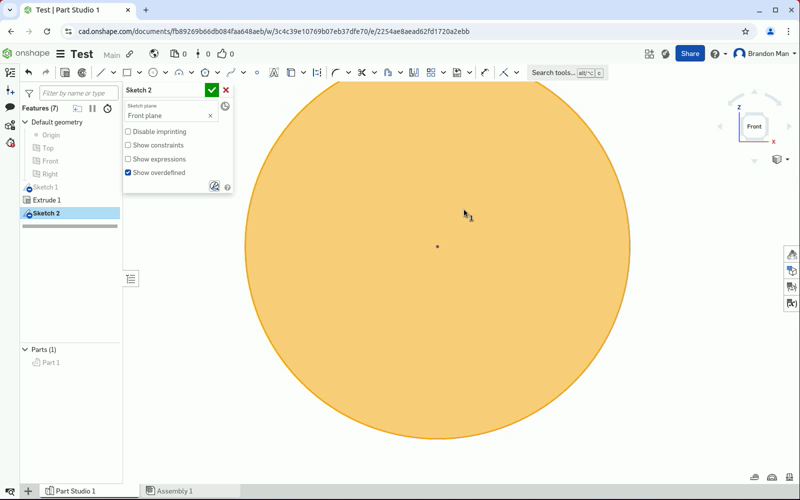
scroll(-6)
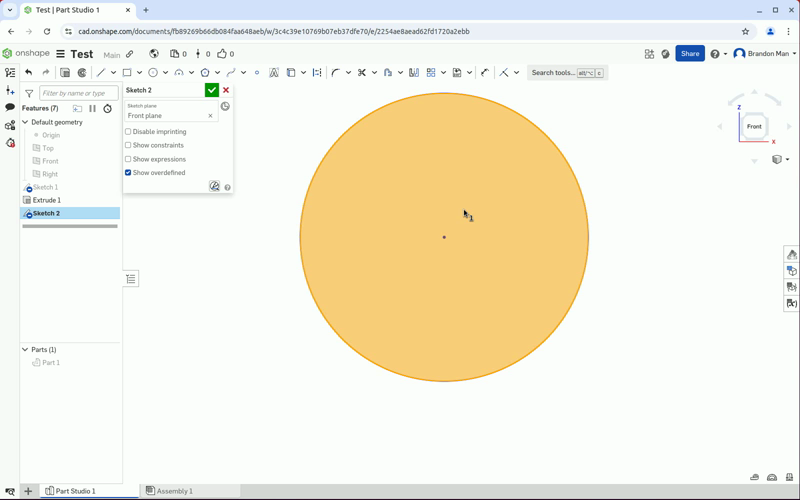
scroll(-6)
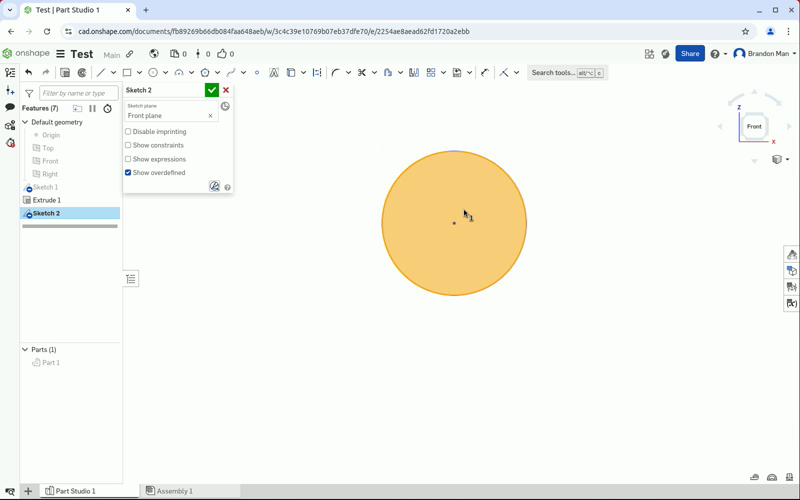
scroll(-6)
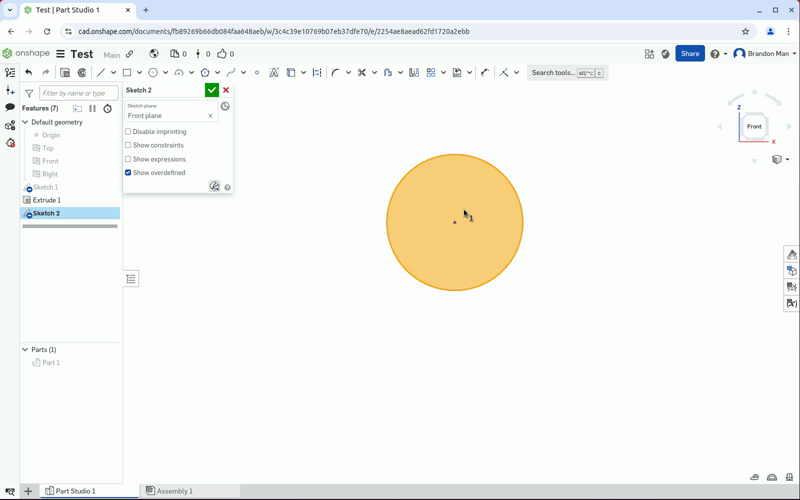
scroll(-6)
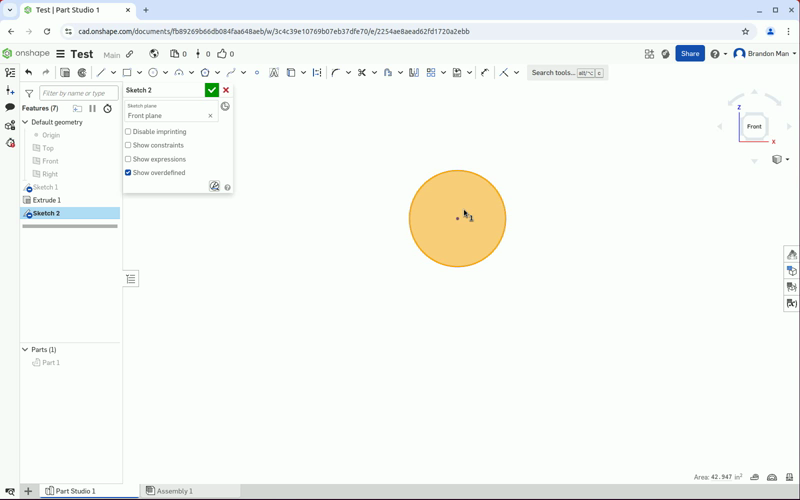
scroll(-6)
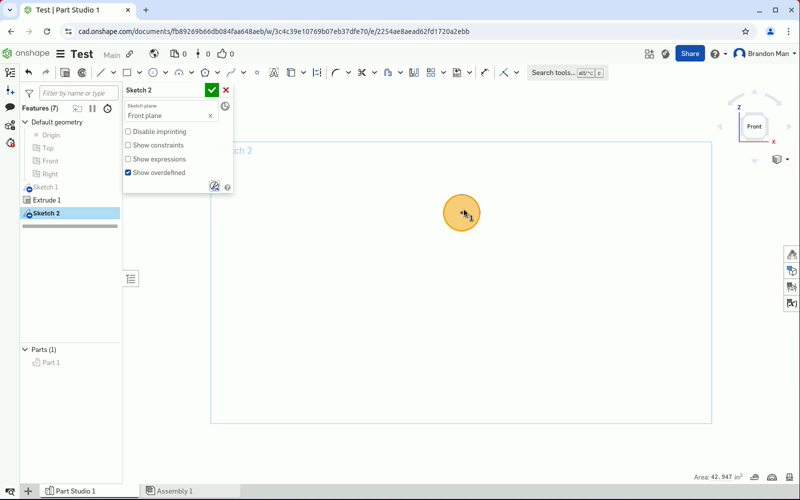
mouse_move(73, 352)
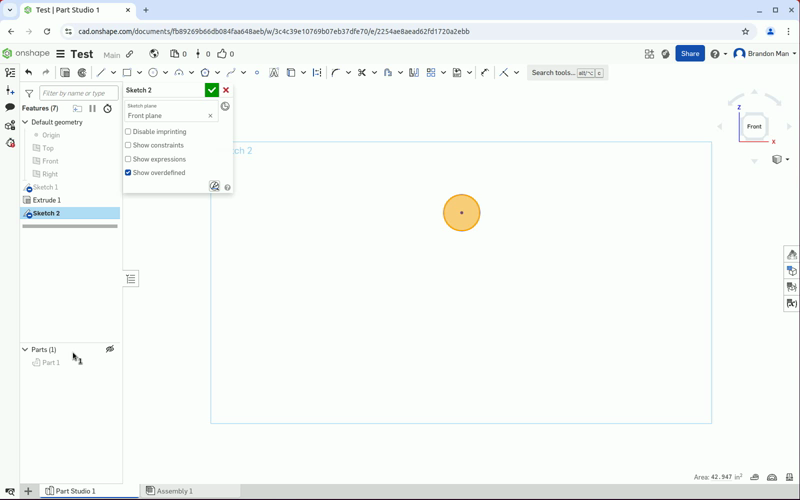
key(shift+y)
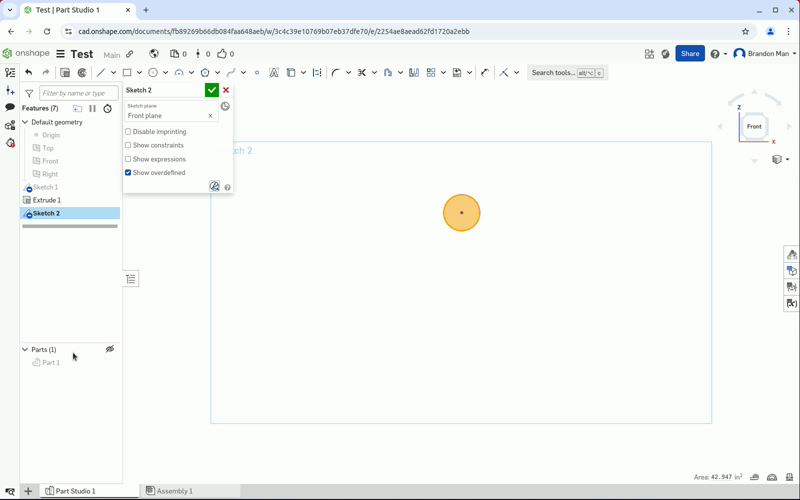
key(shift+e)
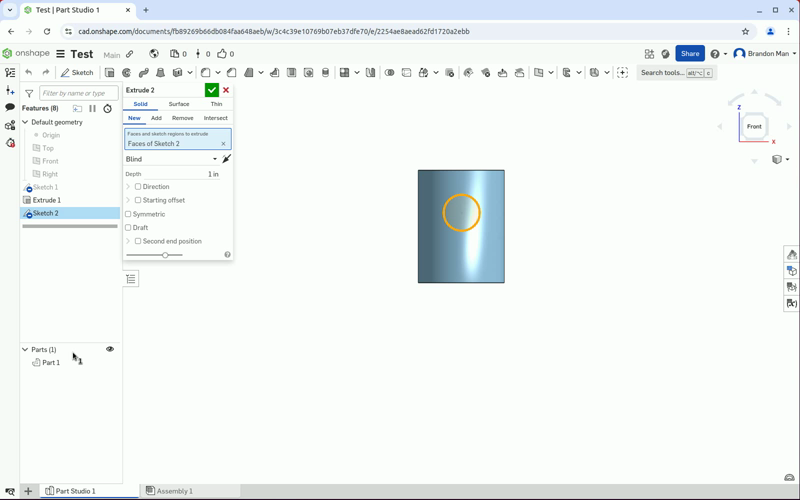
mouse_move(143, 106)
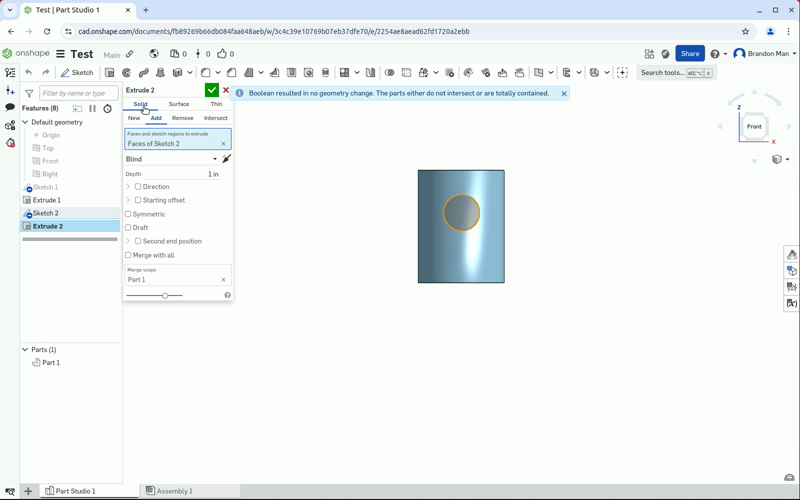
click(143, 106)
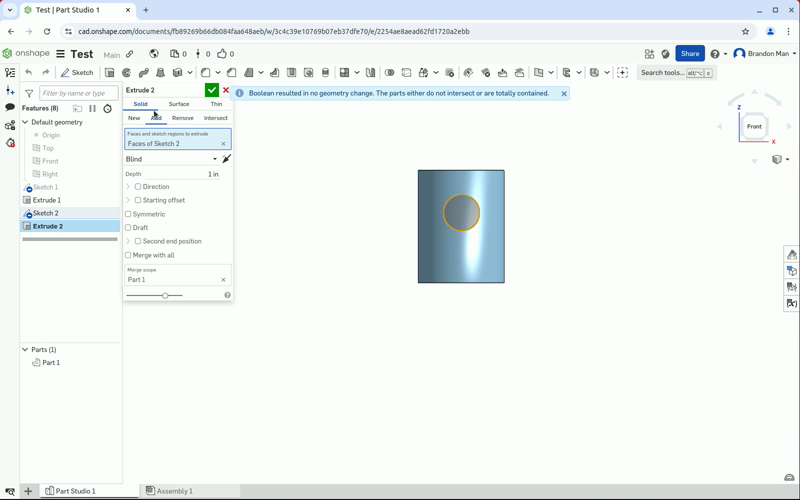
mouse_move(186, 120)
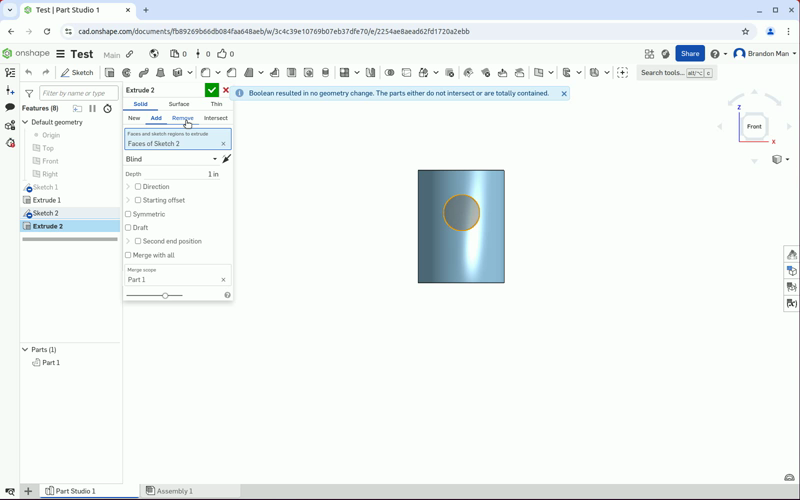
click(186, 120)
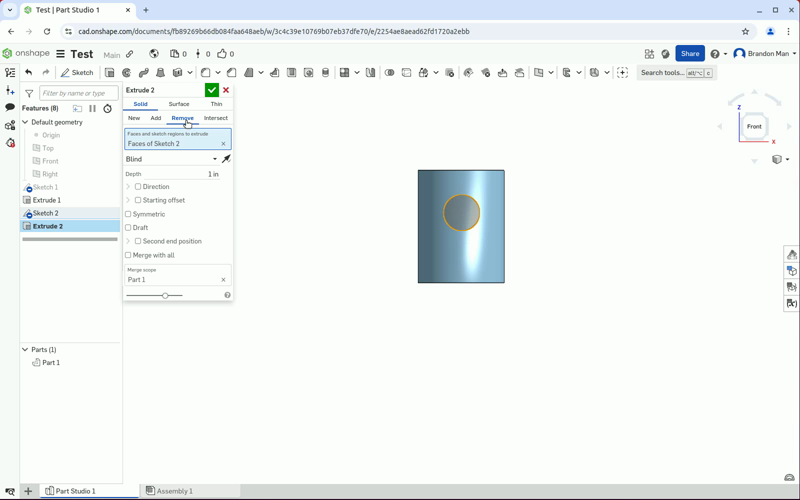
key(tab, 4)
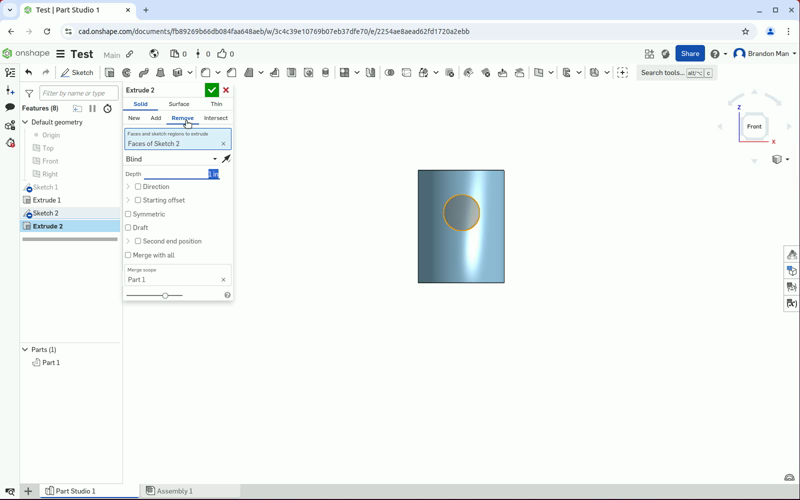
text(28.885)
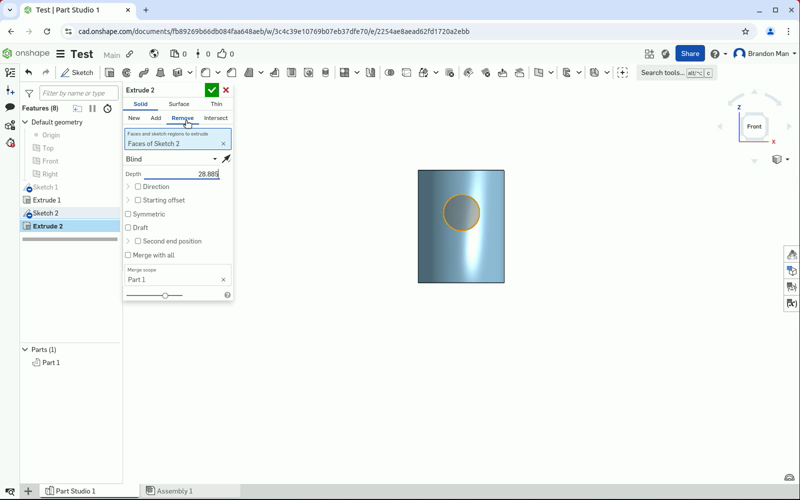
key(tab, 6)
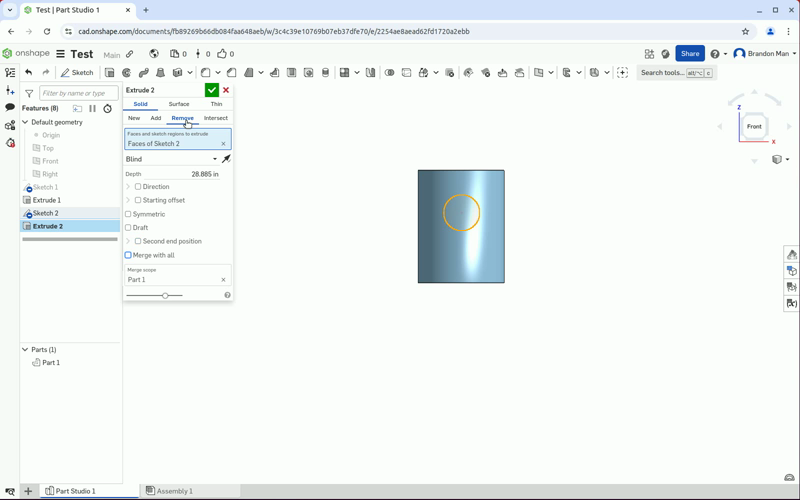
key(space)
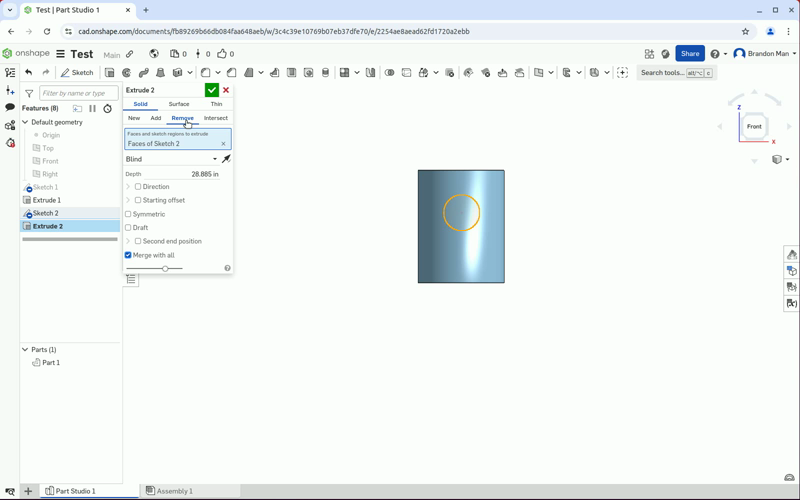
key(enter)
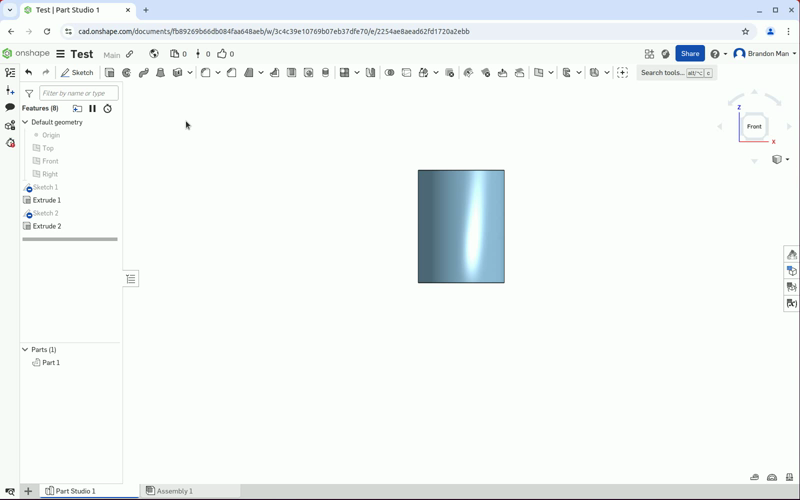
key(shift+h)
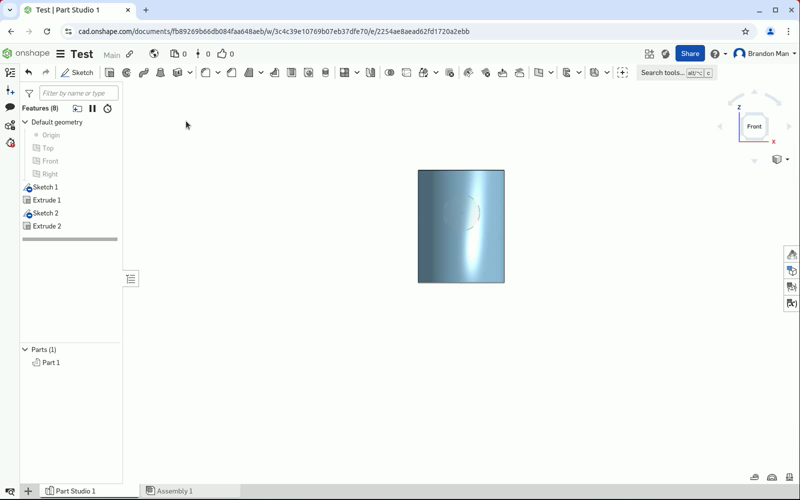
key(shift+h)
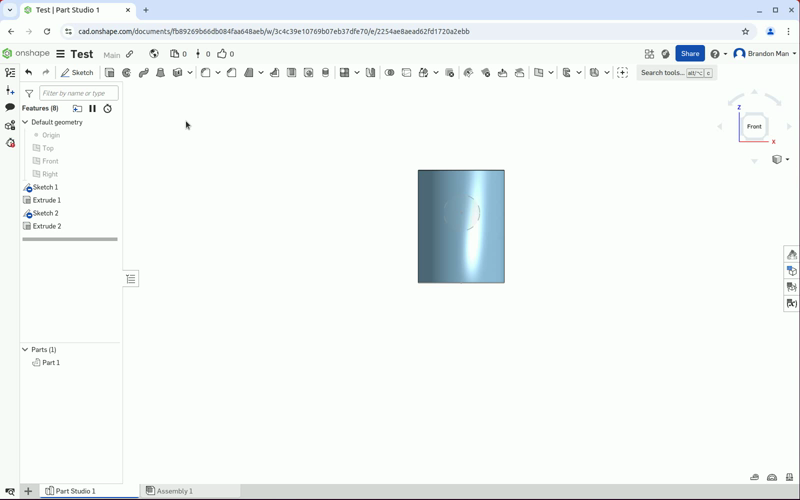
key(shift+7)
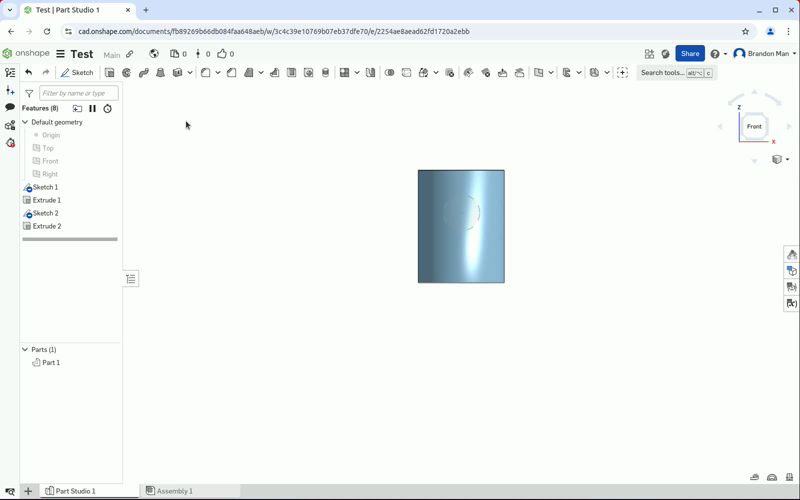
key(left, 2)
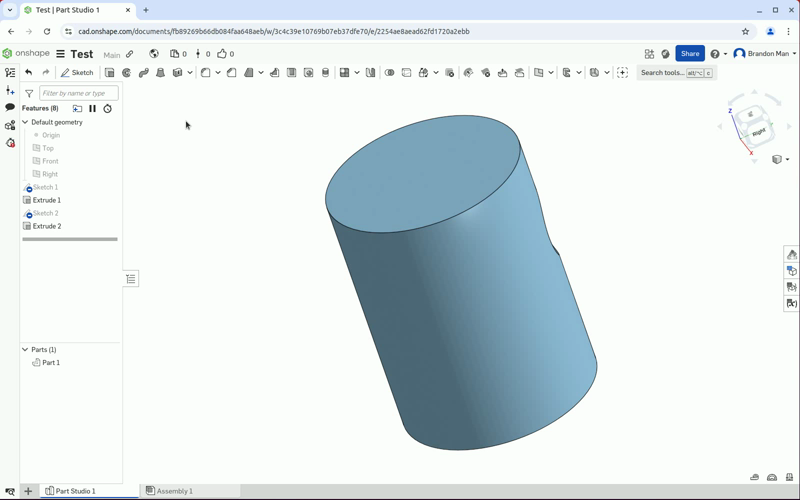
key(down, 2)
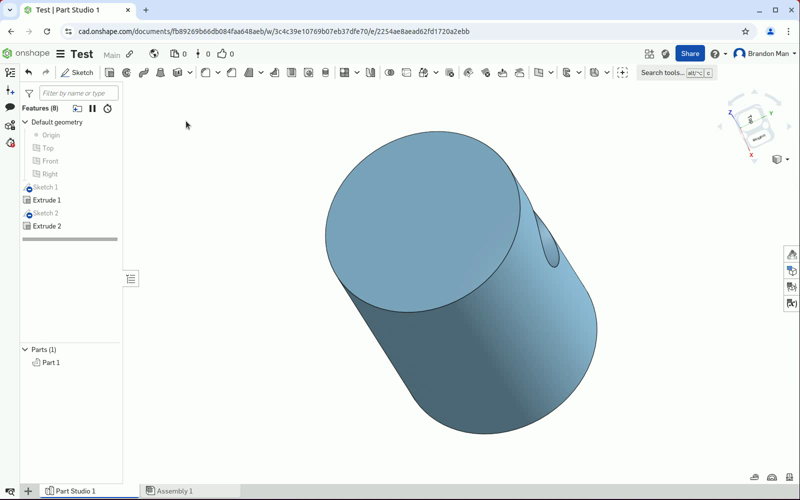
key(up, 2)
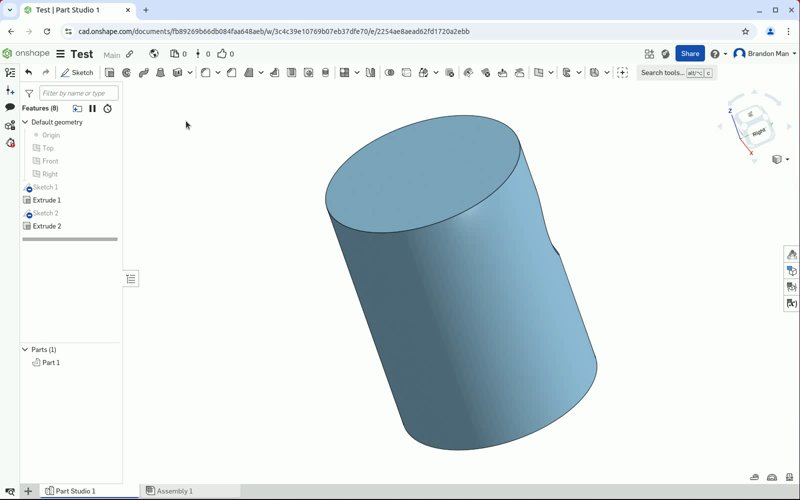
key(right, 2)
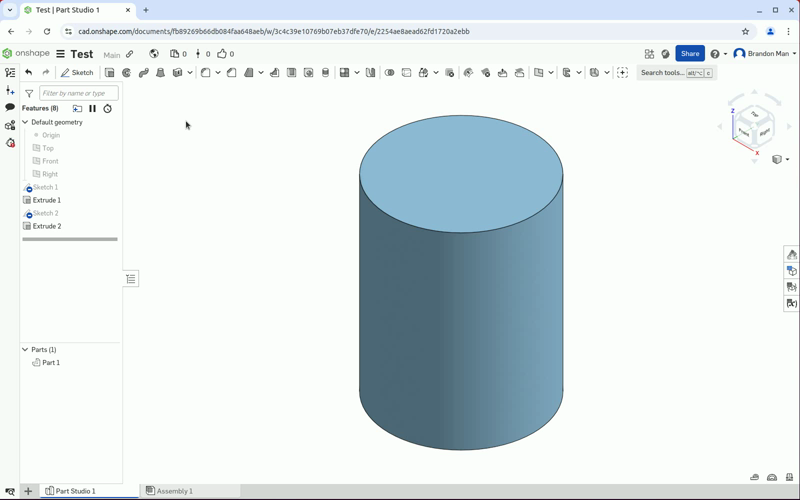
mouse_move(73, 189)
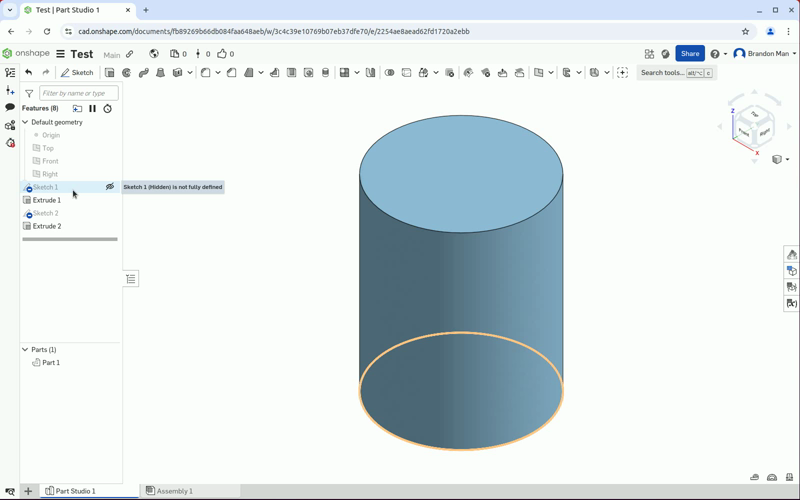
click(73, 189)